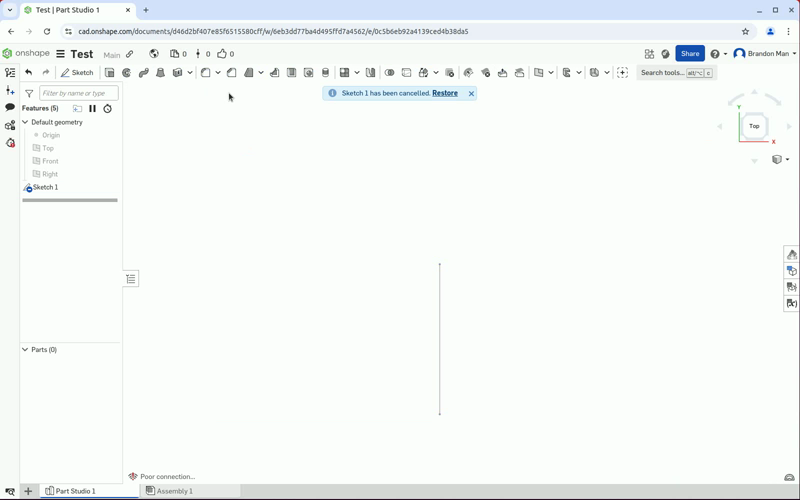
key(shift+h)
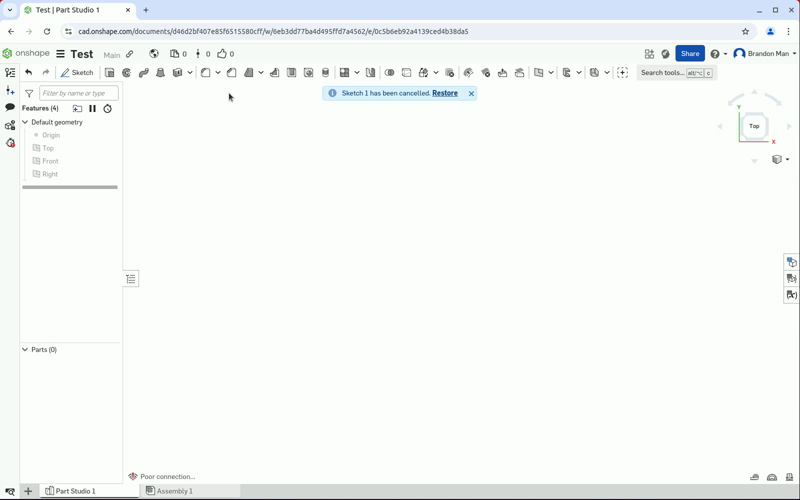
mouse_move(73, 352)
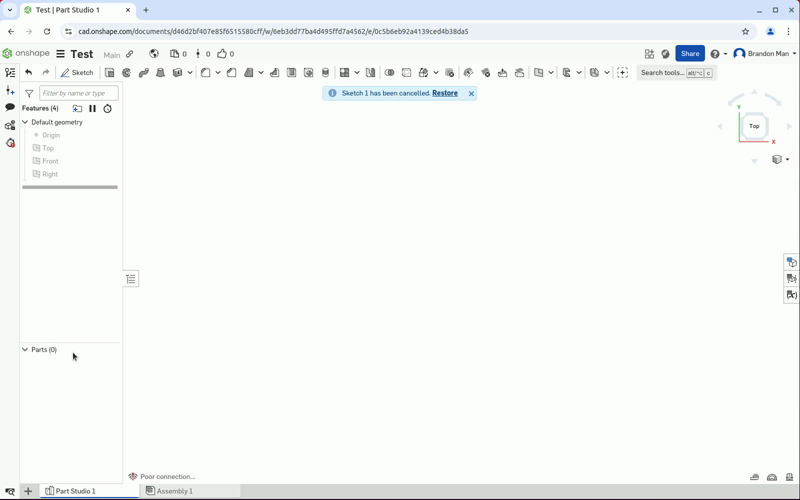
key(y)
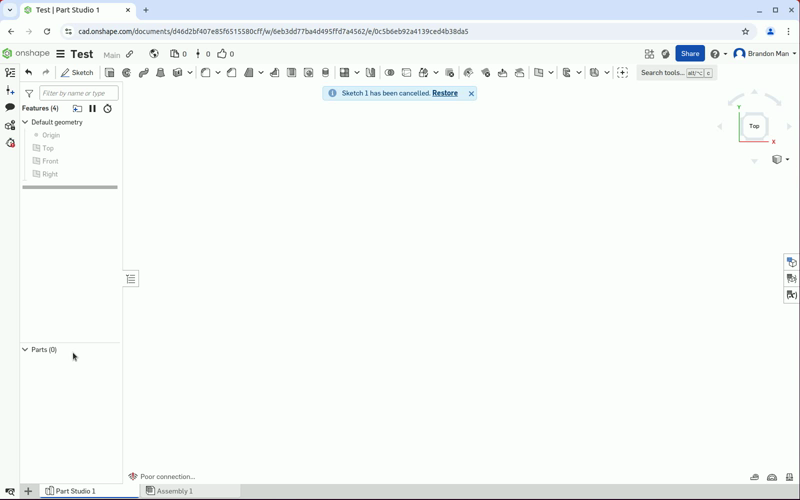
key(shift+p)
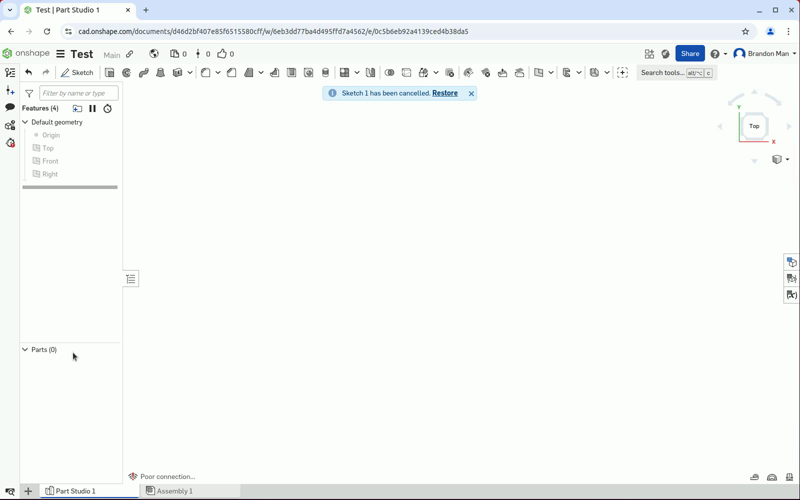
key(space)
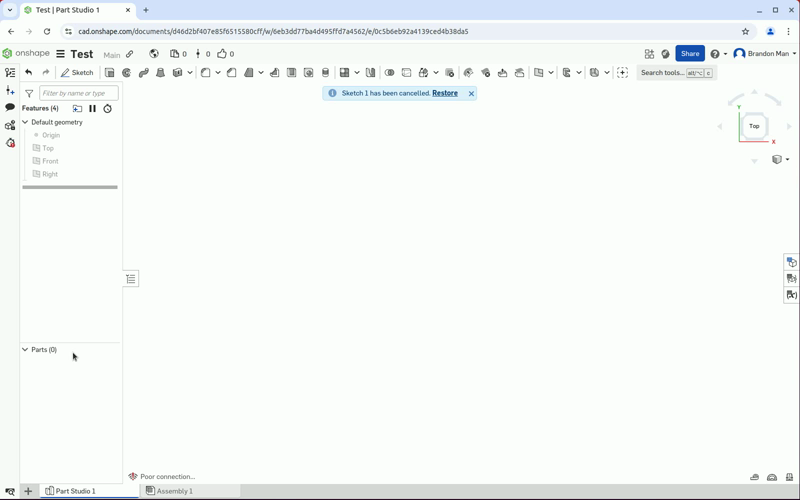
key_down(shift)
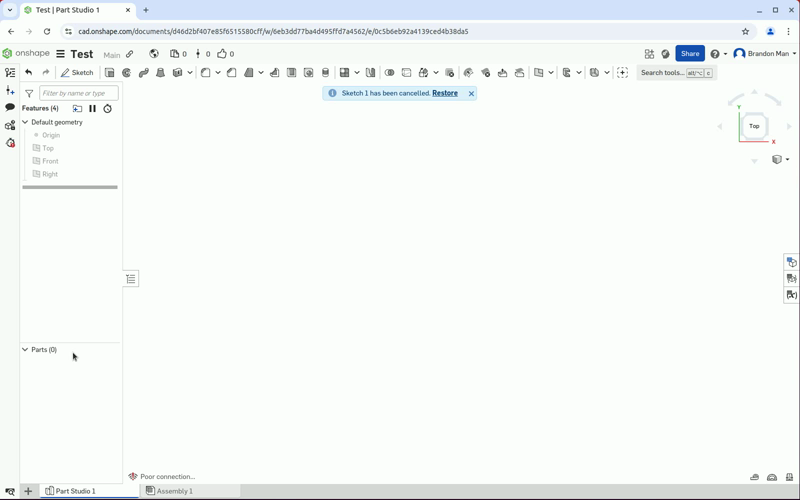
key(up)
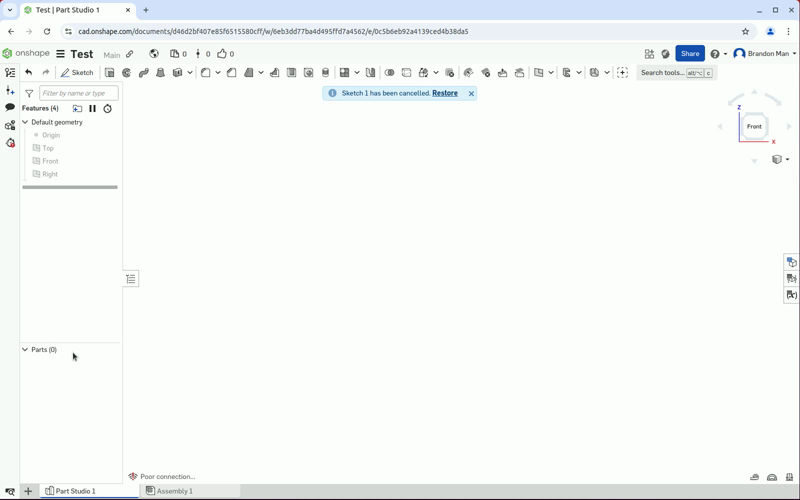
key_up(shift)
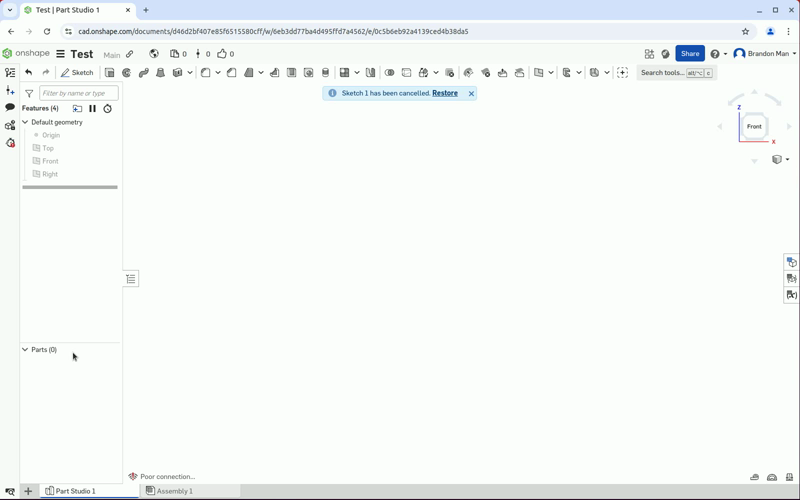
mouse_move(73, 352)
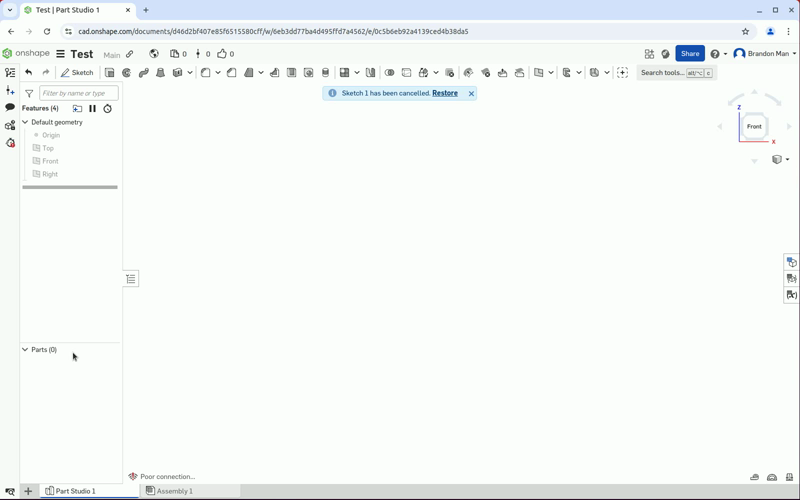
key(shift+y)
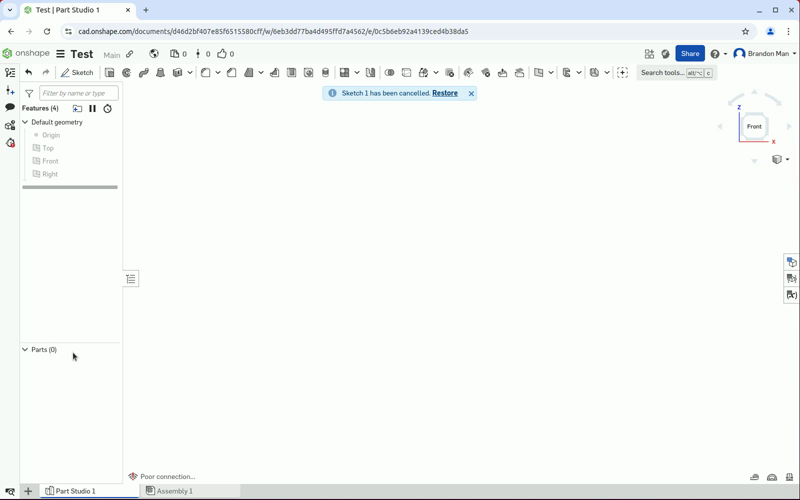
key(shift+s)
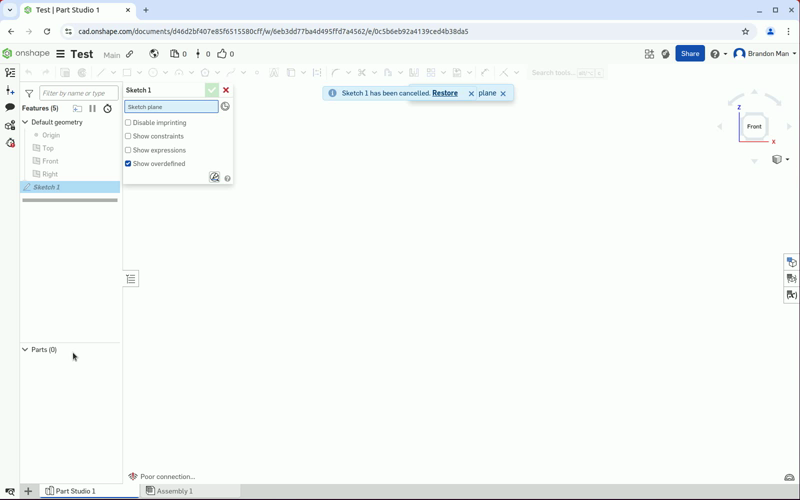
mouse_move(73, 163)
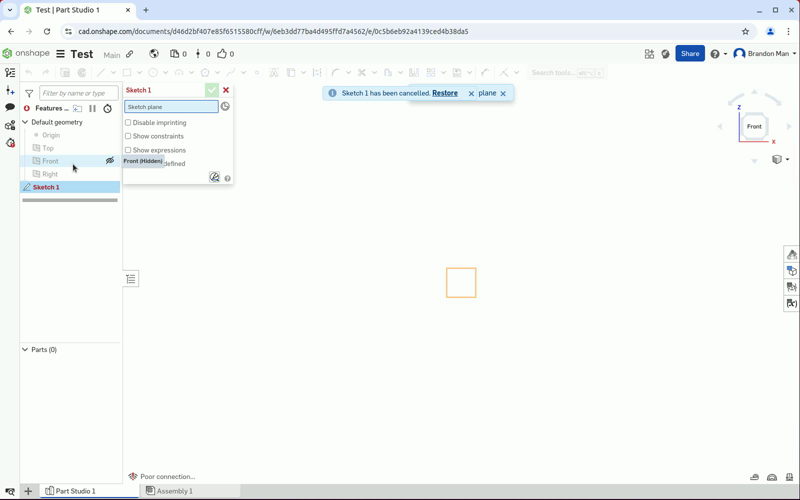
click(73, 163)
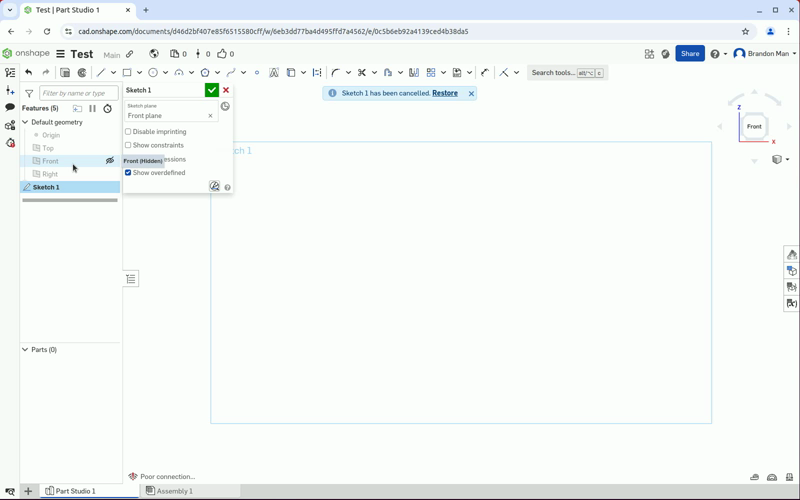
mouse_move(73, 352)
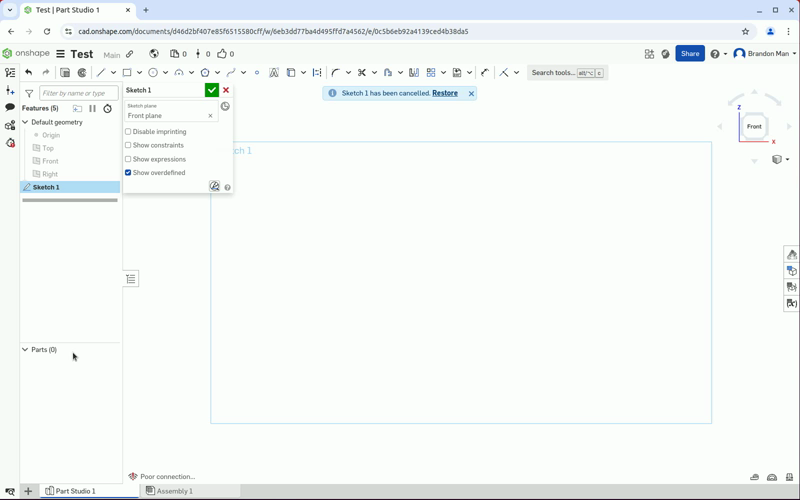
key(y)
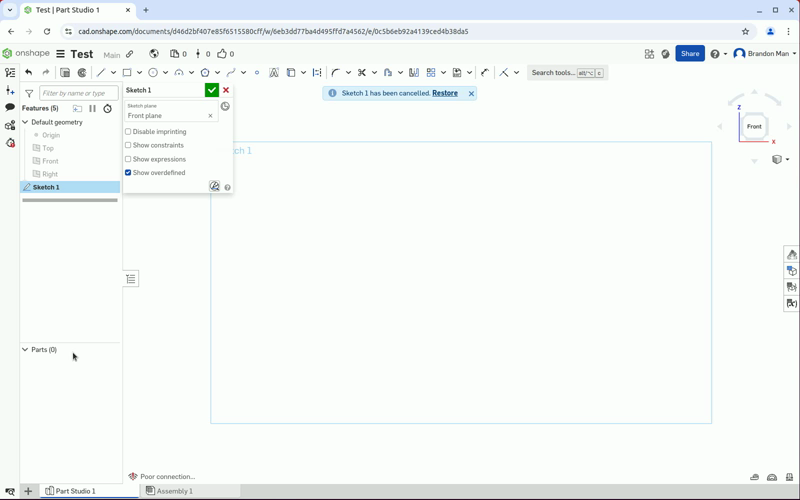
key(l)
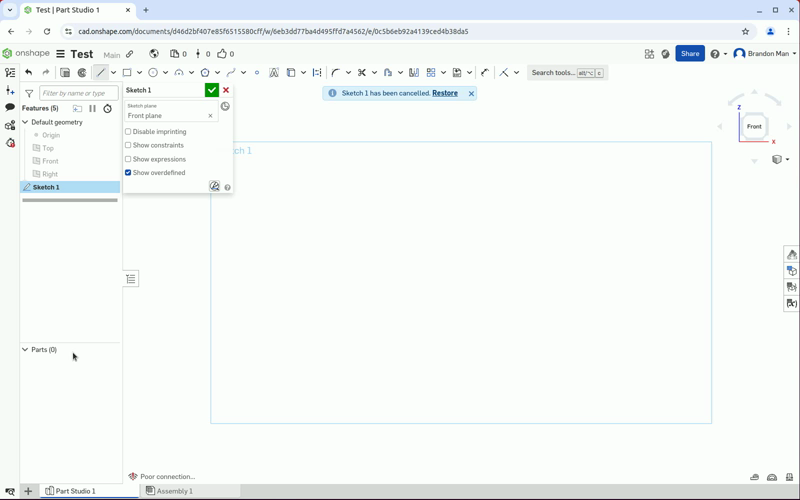
key_down(shift)
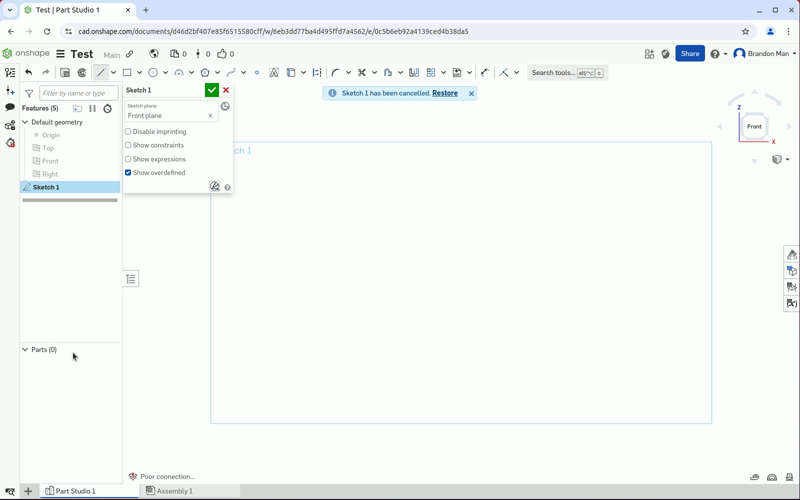
mouse_move(385, 357)
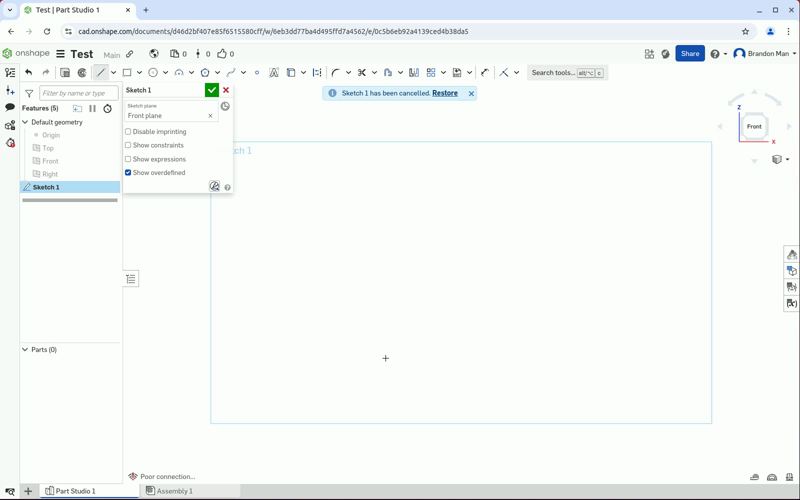
click(385, 357)
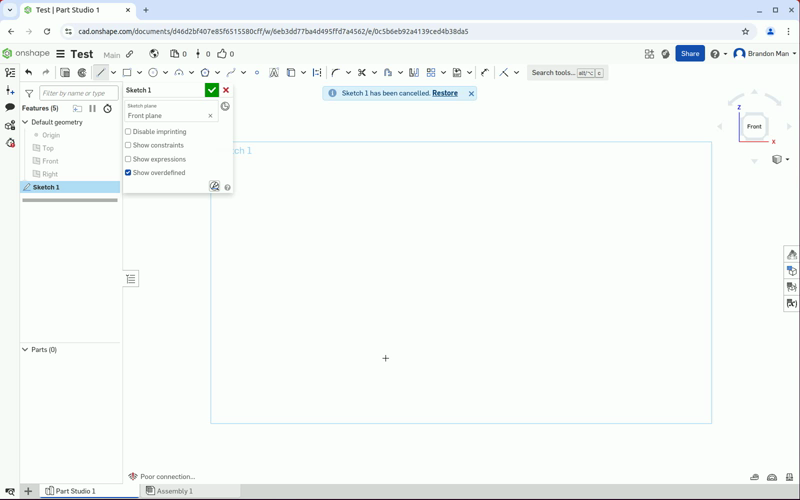
key_up(shift)
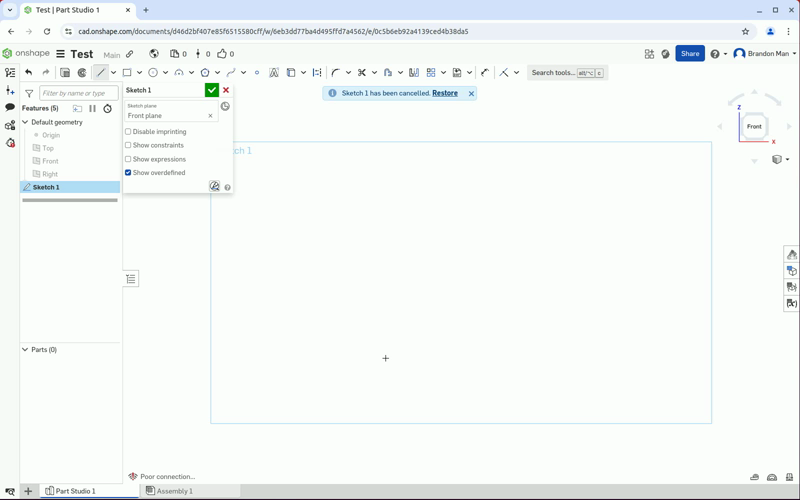
key_down(shift)
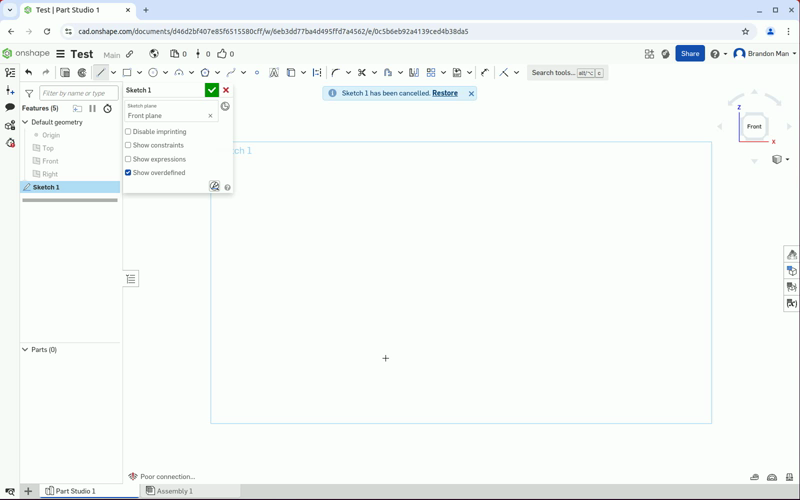
mouse_move(535, 357)
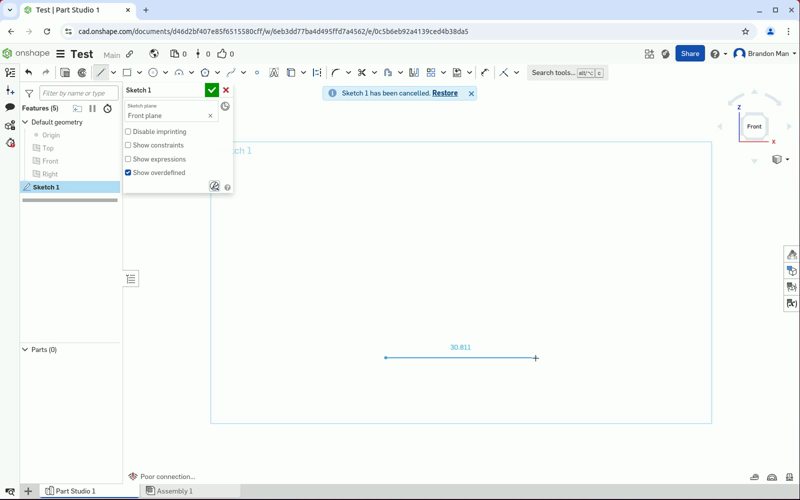
click(535, 357)
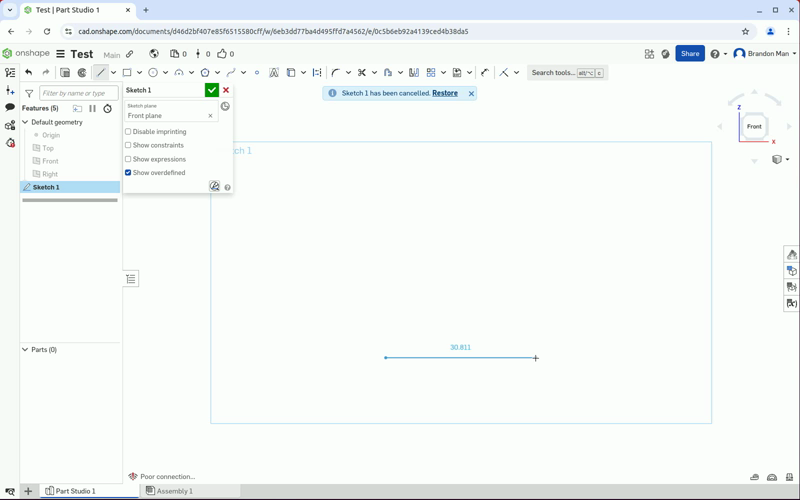
key_up(shift)
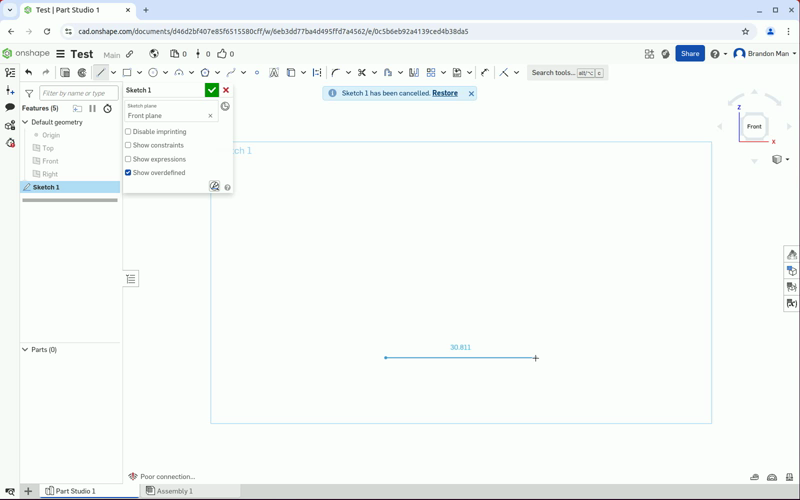
key_down(shift)
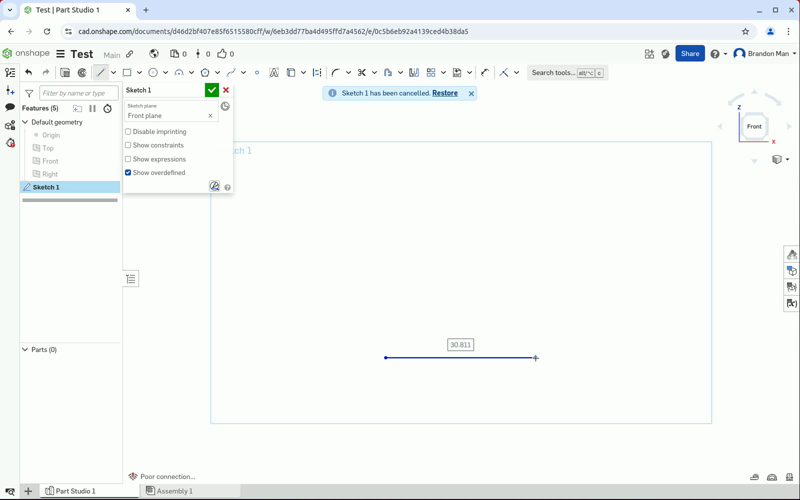
mouse_move(535, 208)
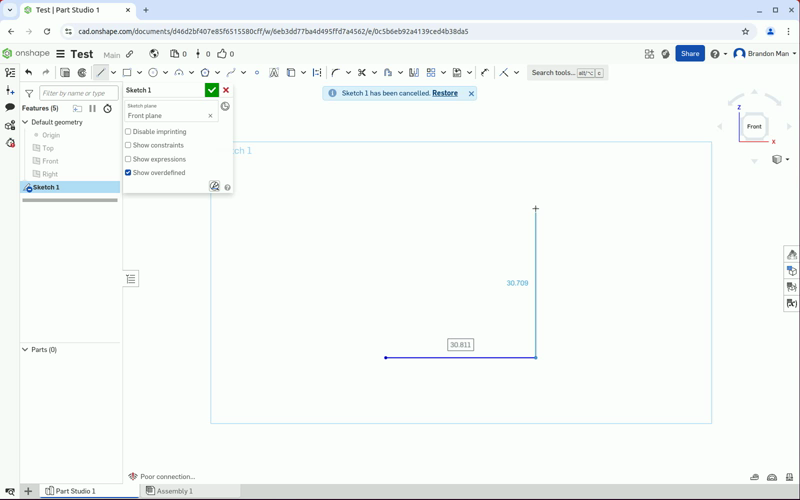
click(535, 208)
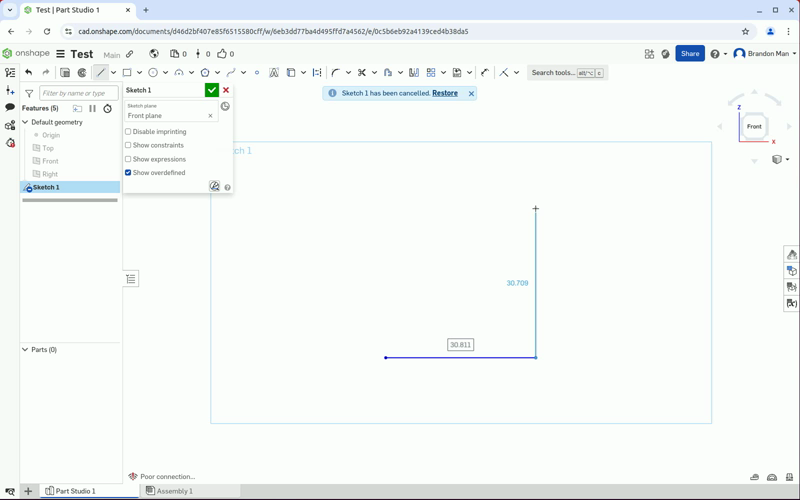
key_up(shift)
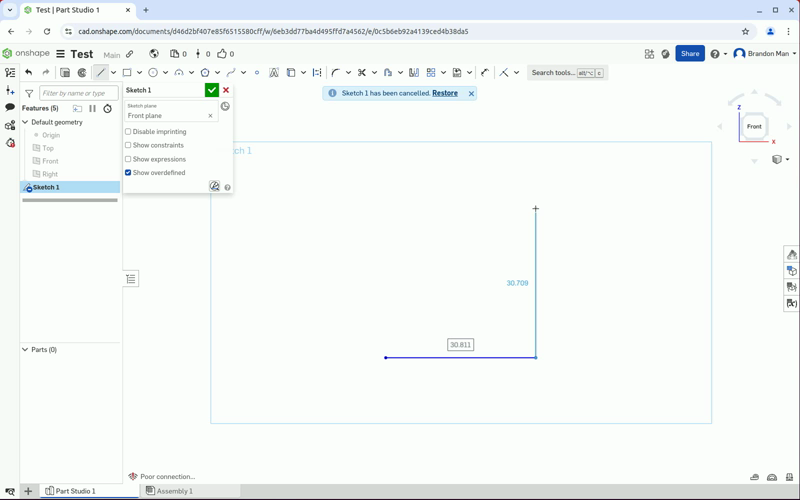
key_down(shift)
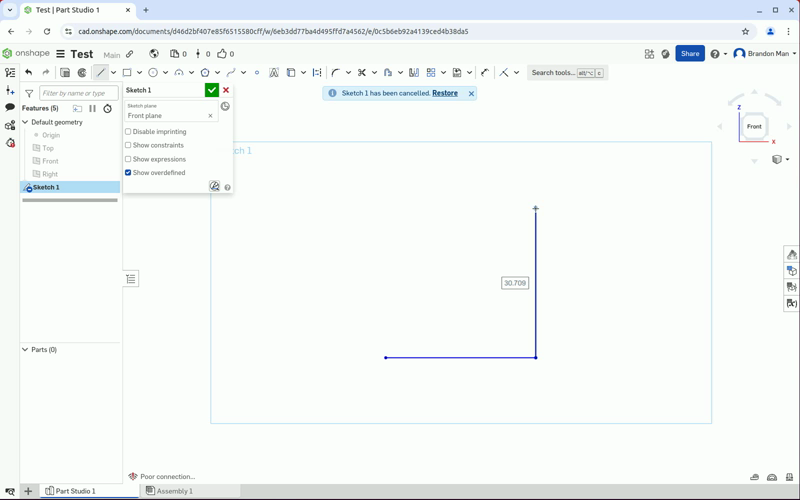
mouse_move(385, 208)
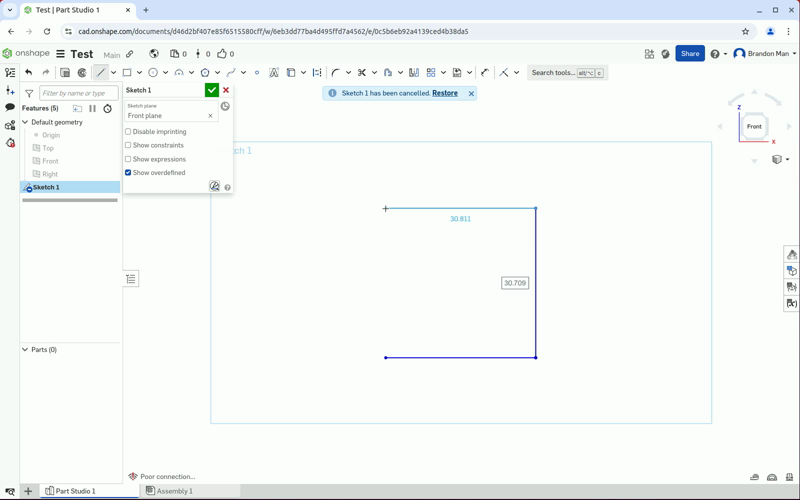
click(385, 208)
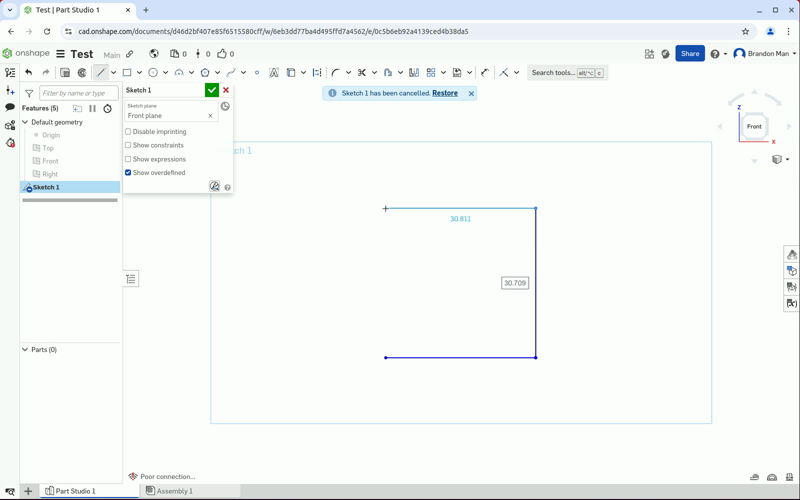
key_up(shift)
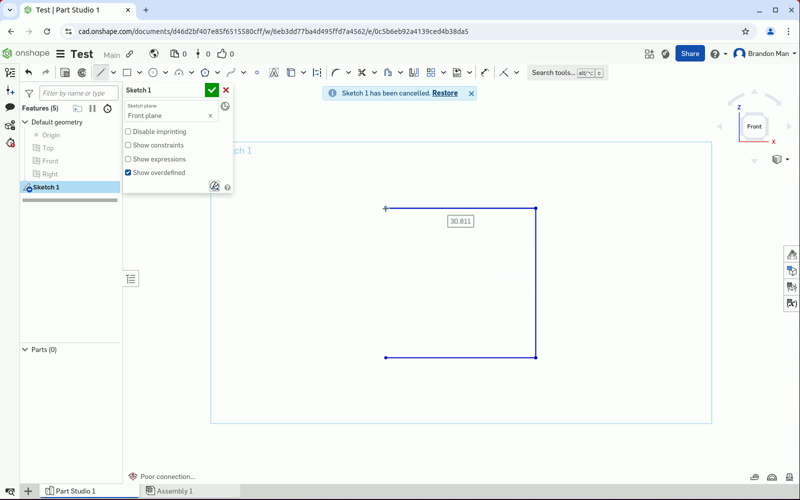
key_down(shift)
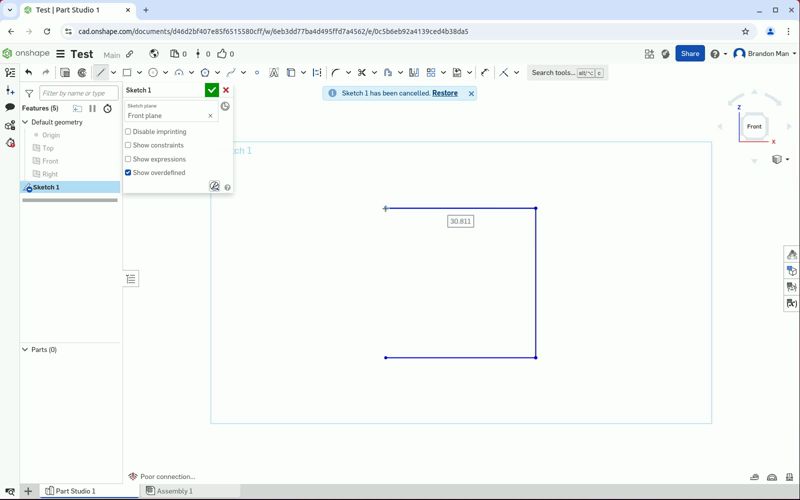
mouse_move(385, 357)
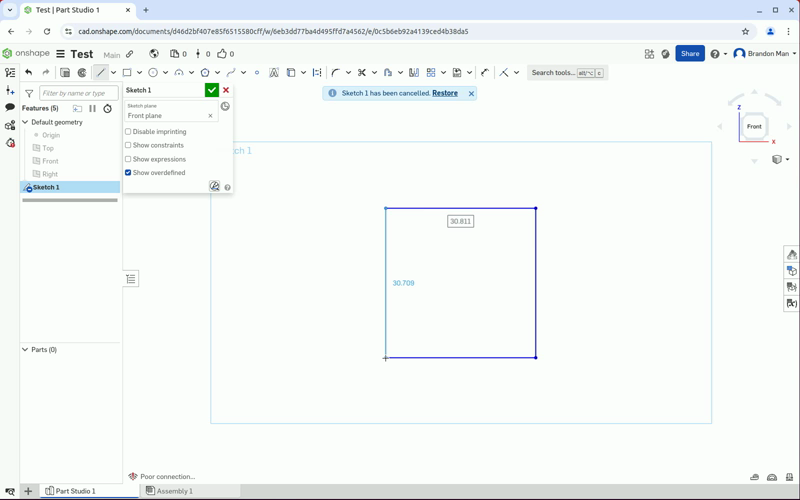
key_up(shift)
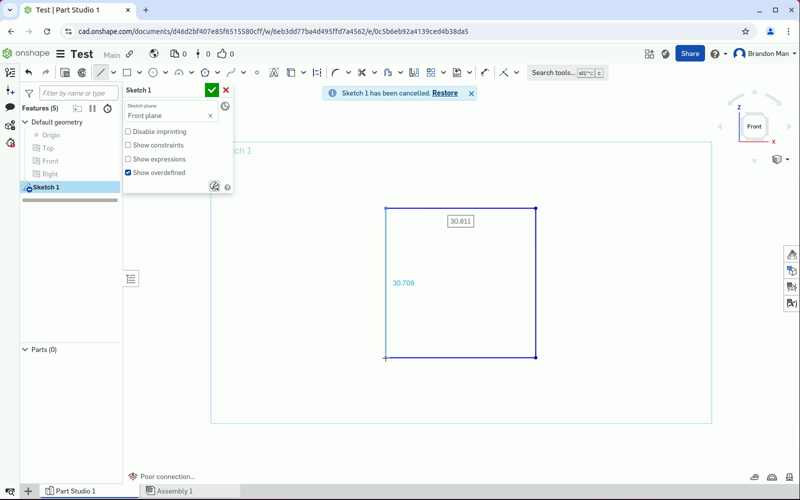
click(385, 357)
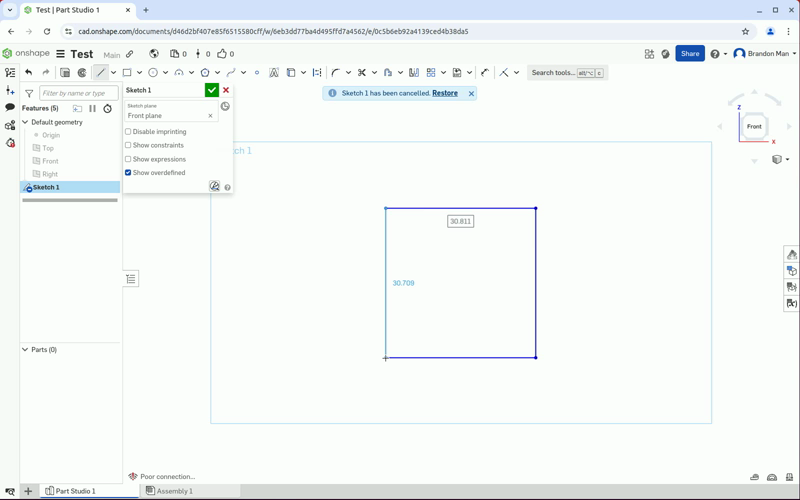
key(esc)
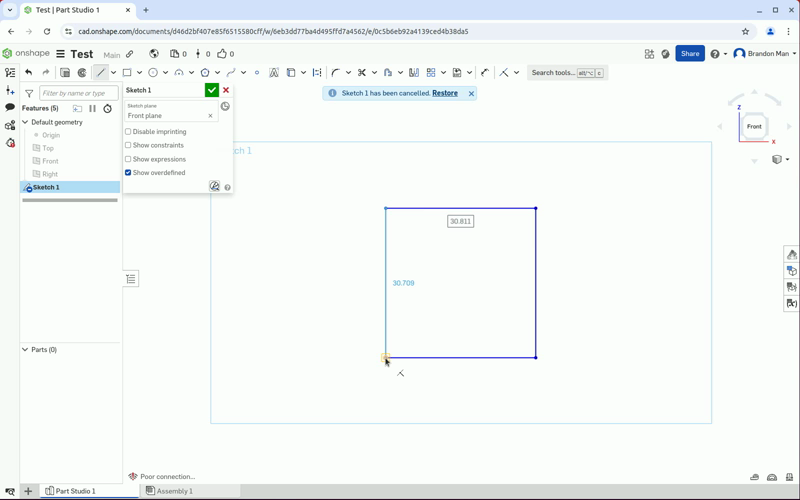
key(c)
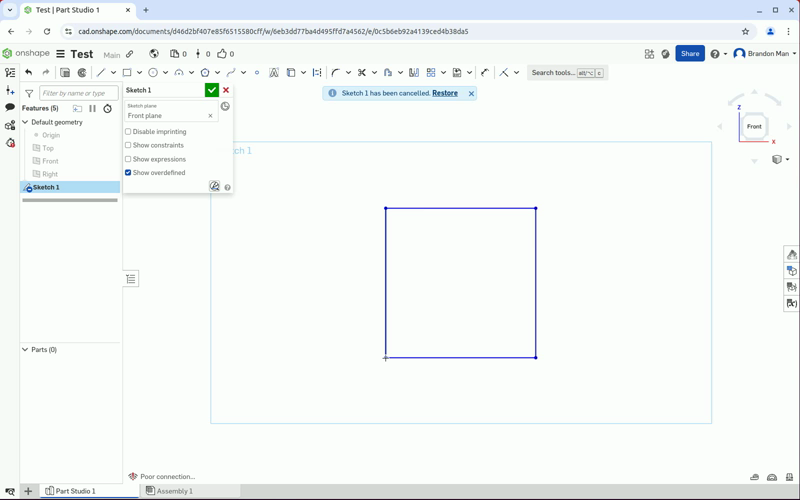
key_down(shift)
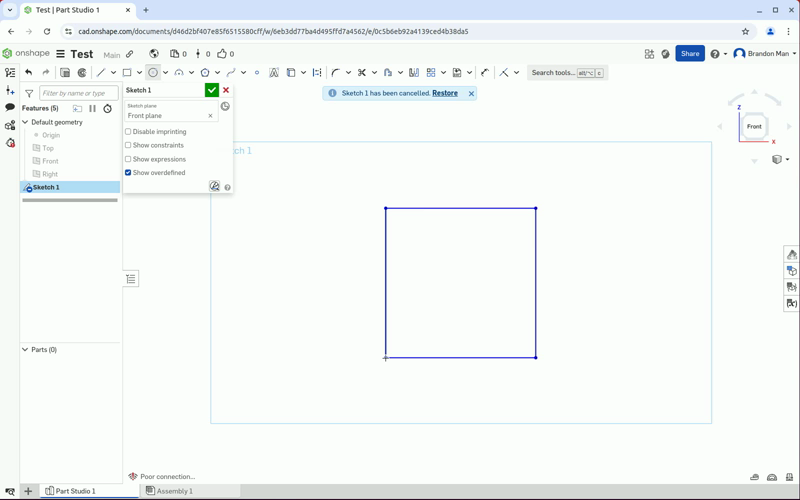
mouse_move(461, 282)
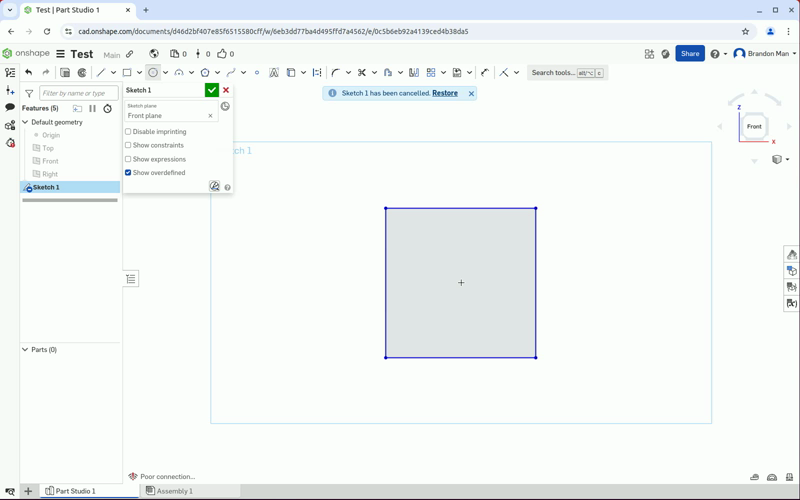
click(461, 282)
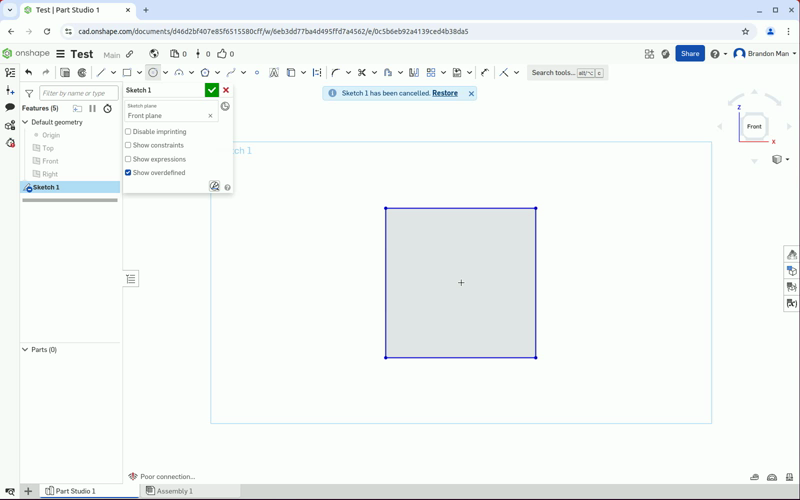
key_up(shift)
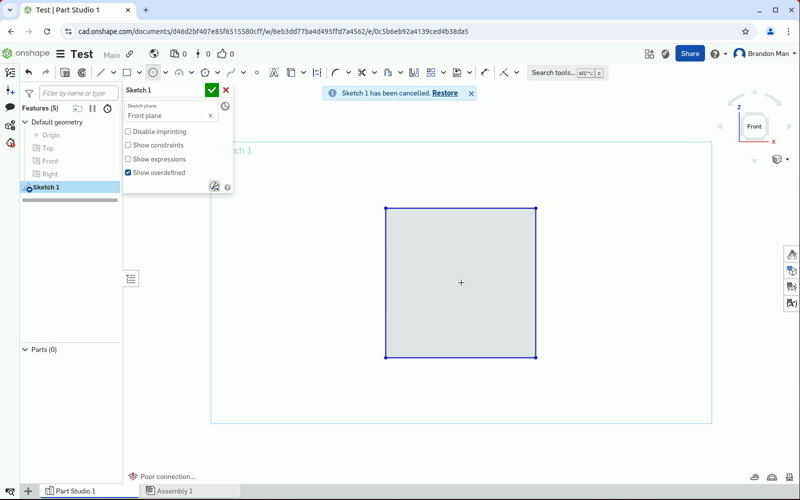
mouse_move(508, 282)
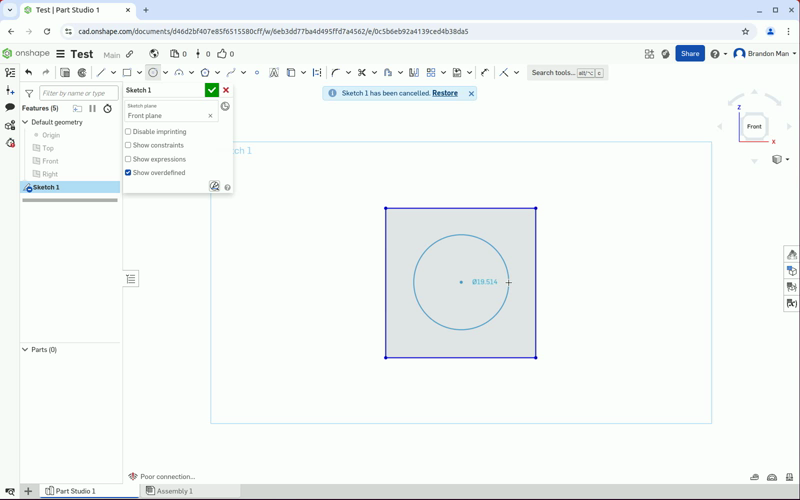
click(508, 282)
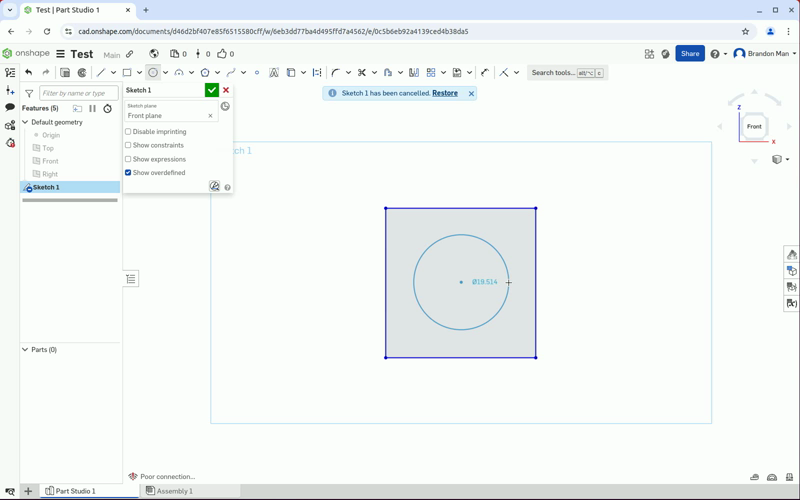
key(esc)
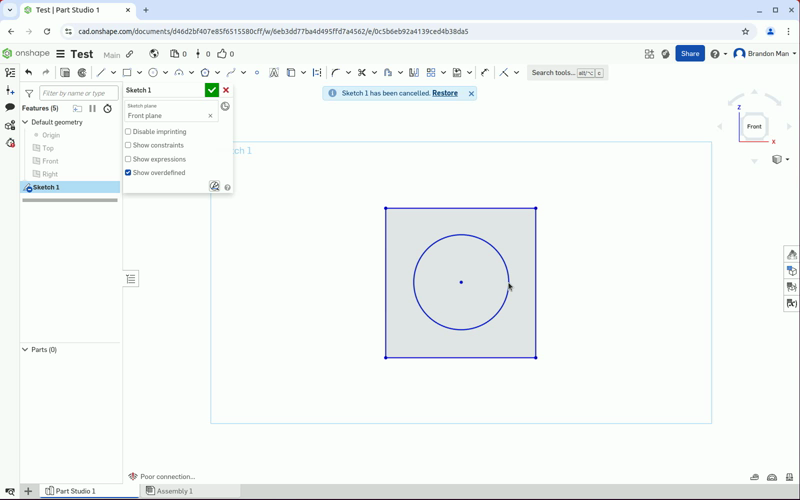
mouse_move(403, 269)
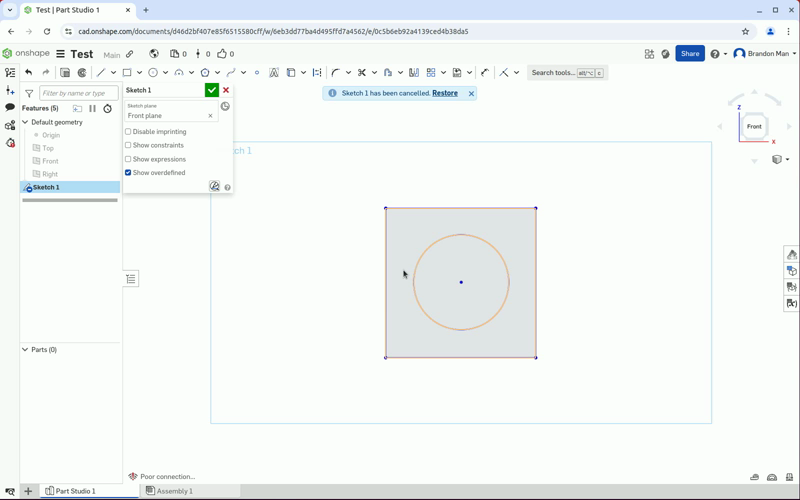
click(403, 269)
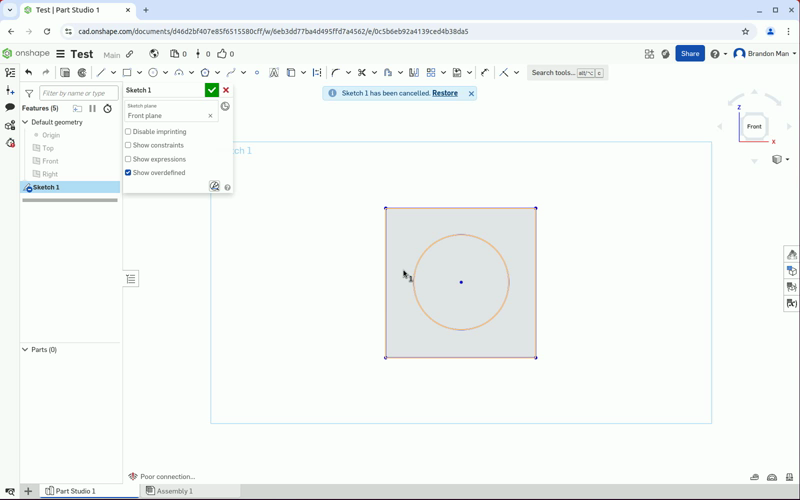
mouse_move(73, 352)
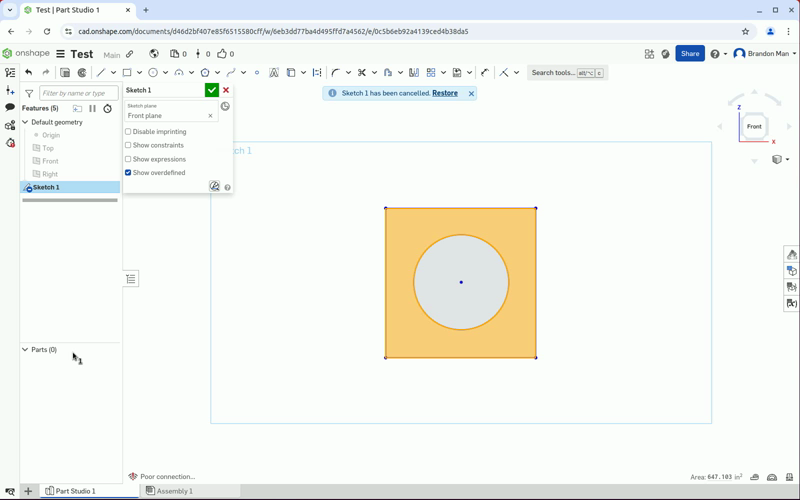
key(shift+y)
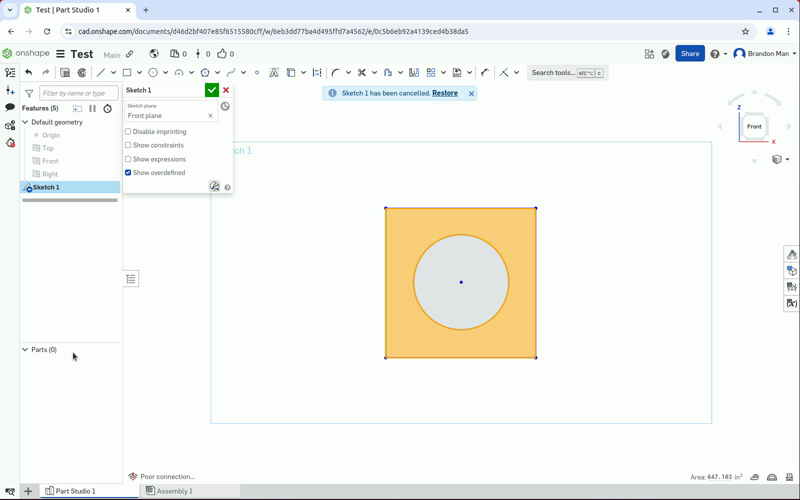
key(shift+e)
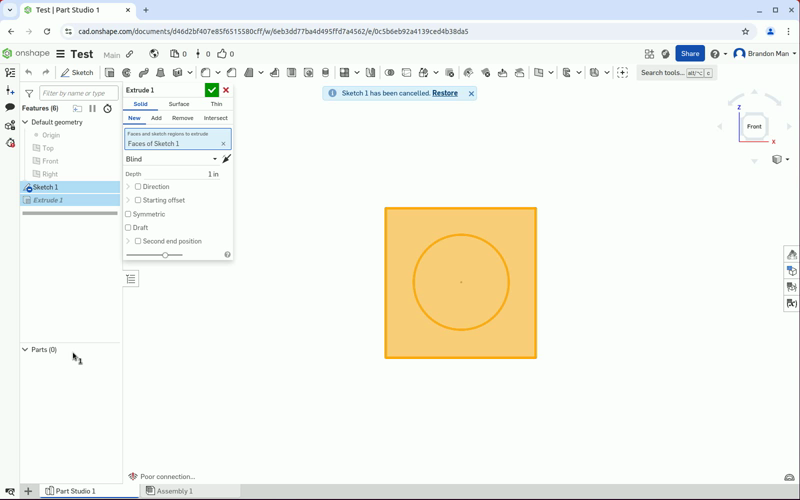
mouse_move(143, 106)
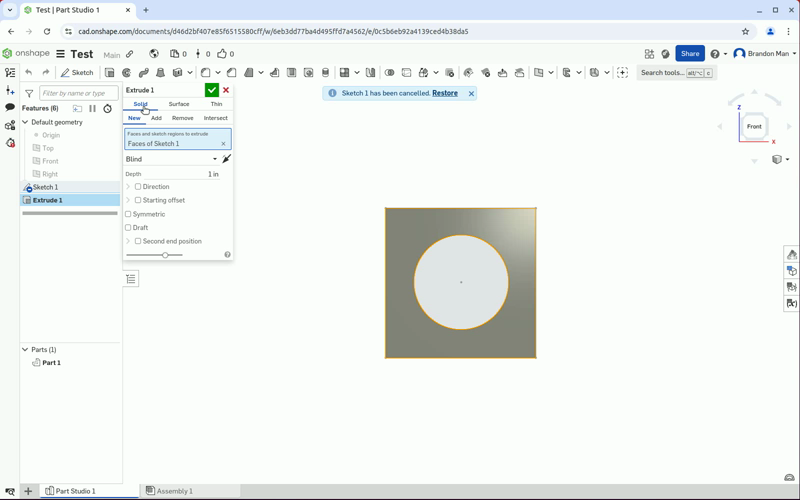
click(143, 106)
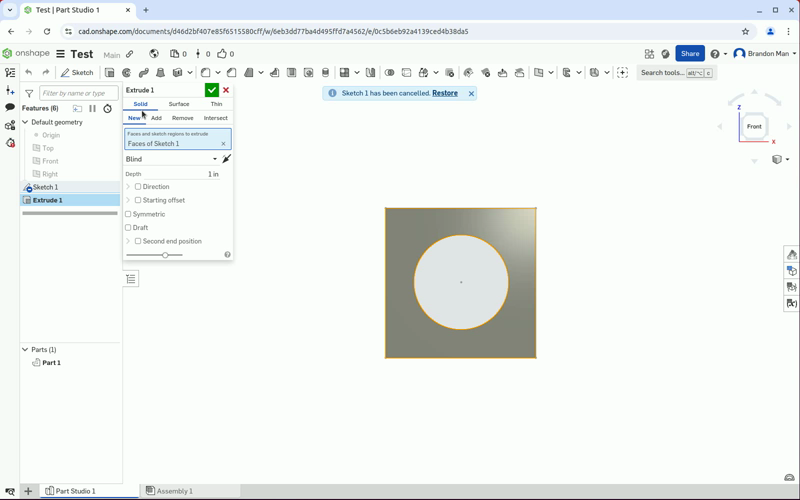
mouse_move(137, 120)
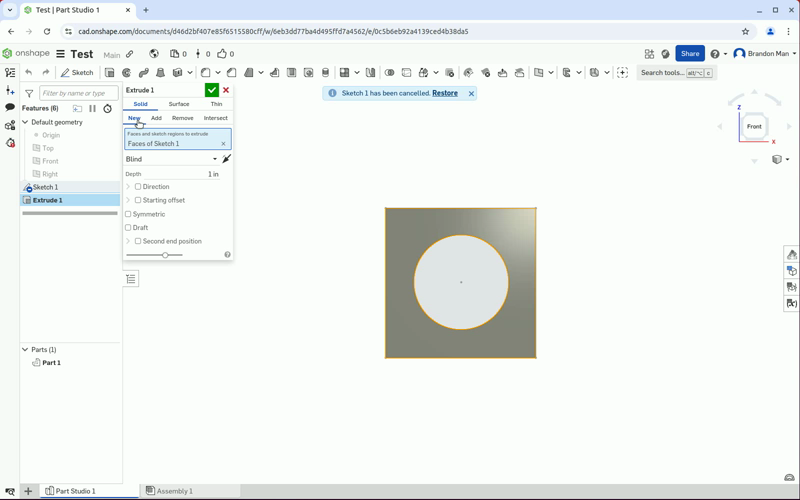
click(137, 120)
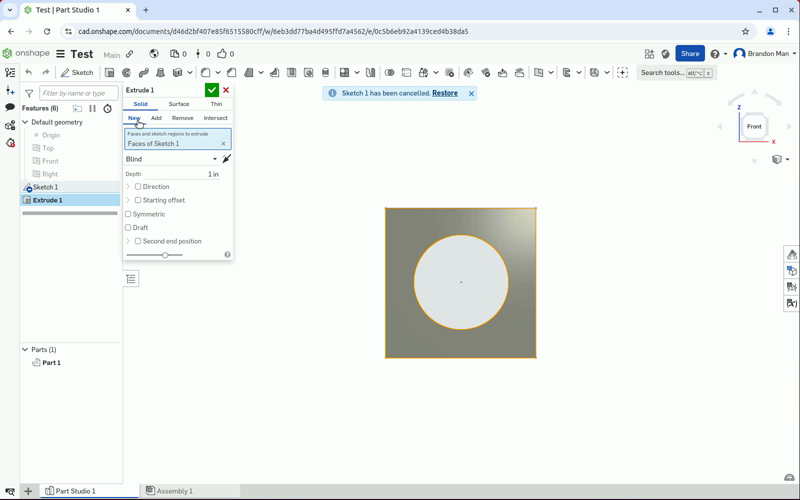
key(tab, 4)
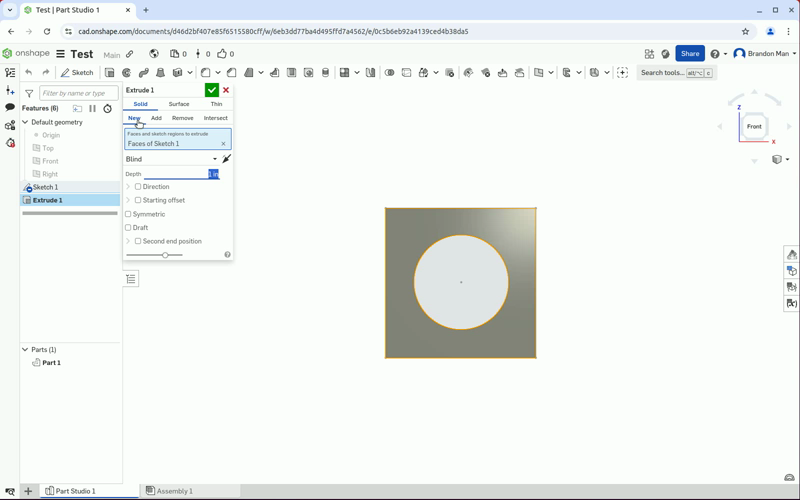
text(11.554)
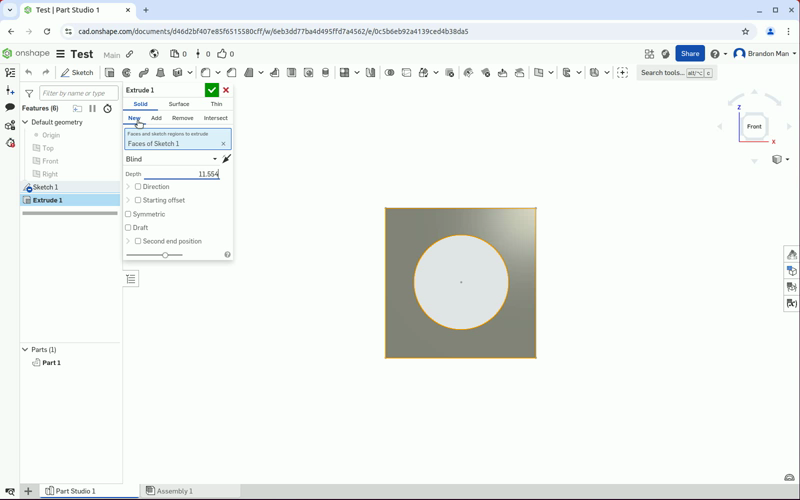
key(enter)
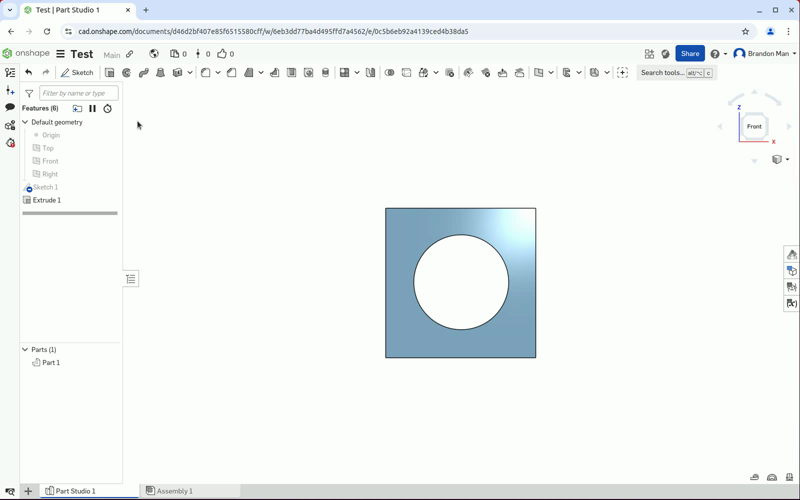
key(shift+h)
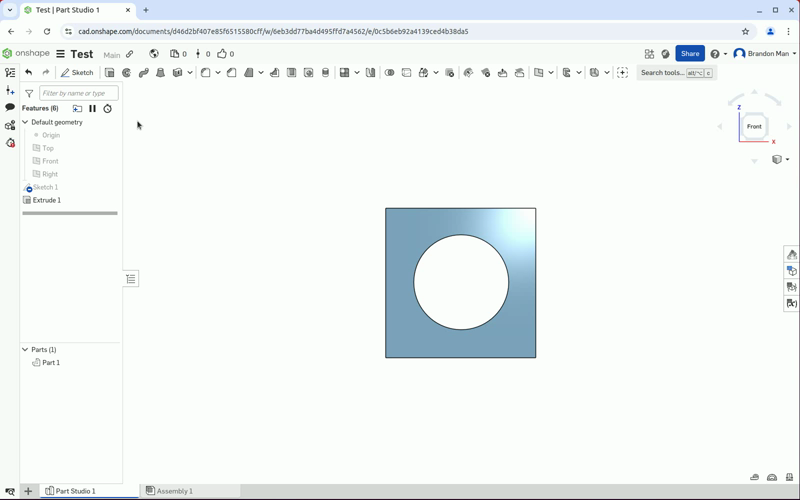
key(shift+h)
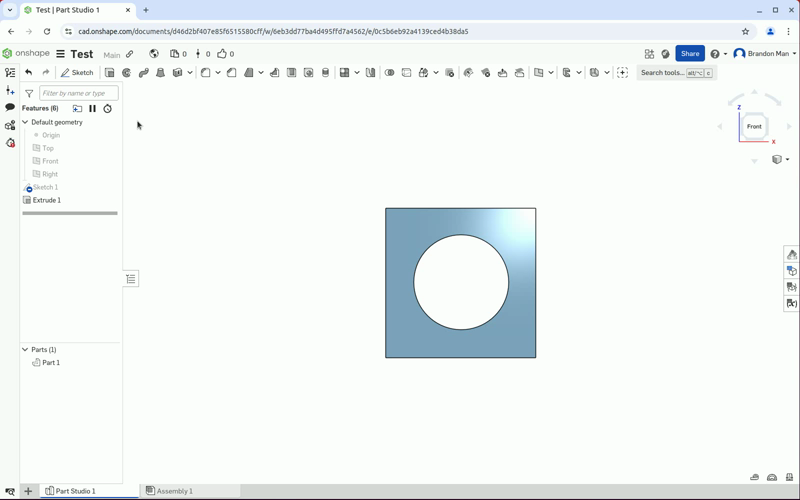
mouse_move(73, 189)
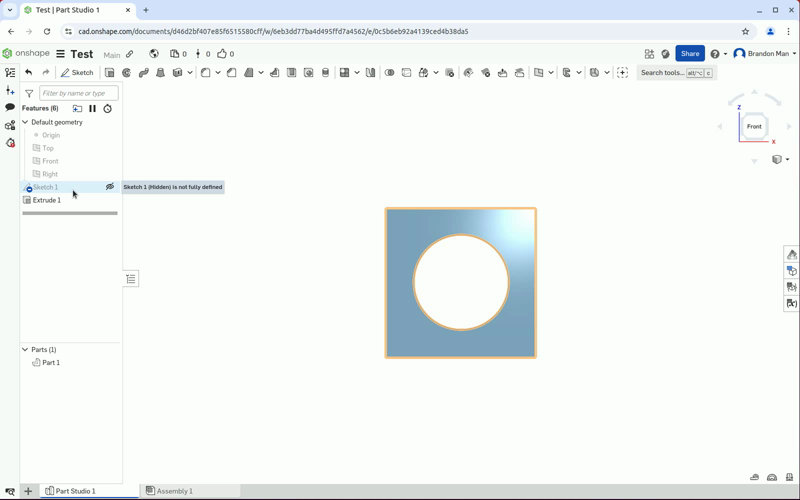
click(73, 189)
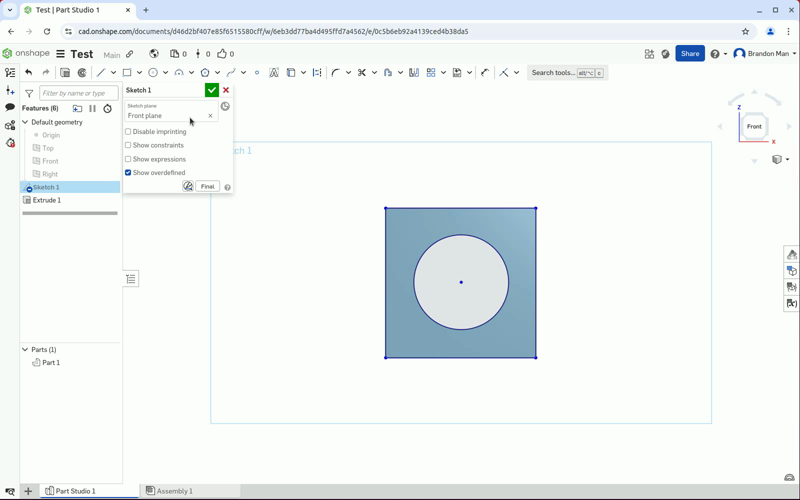
mouse_move(229, 92)
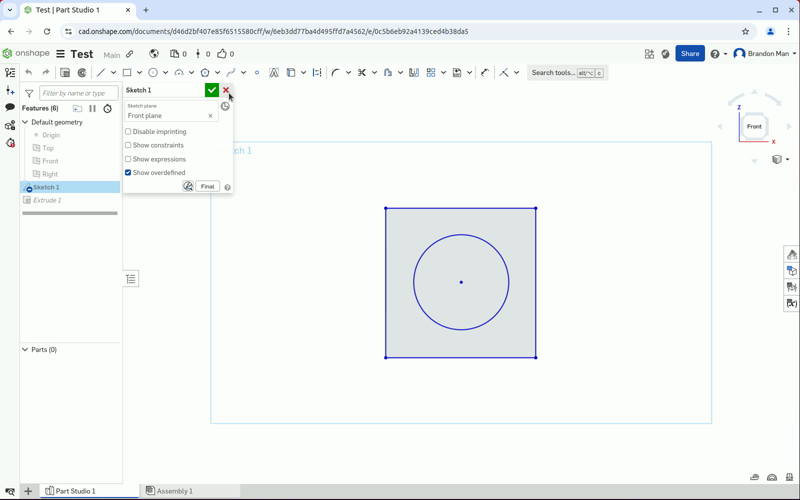
click(229, 92)
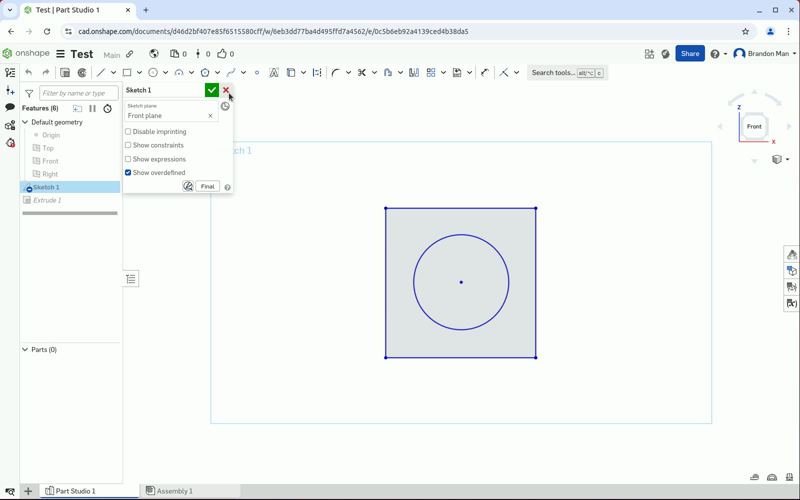
key(shift+s)
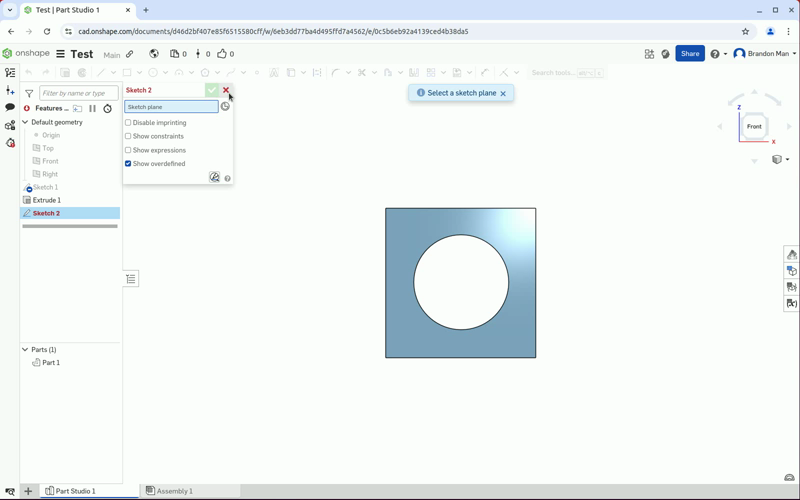
mouse_move(73, 163)
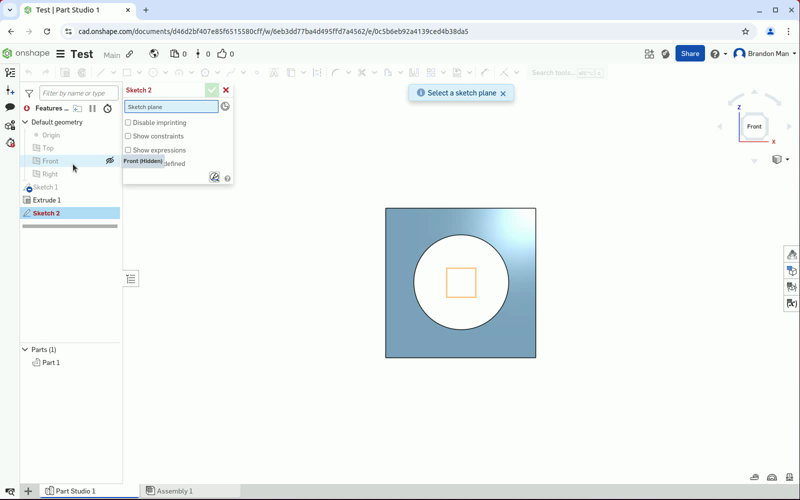
click(73, 163)
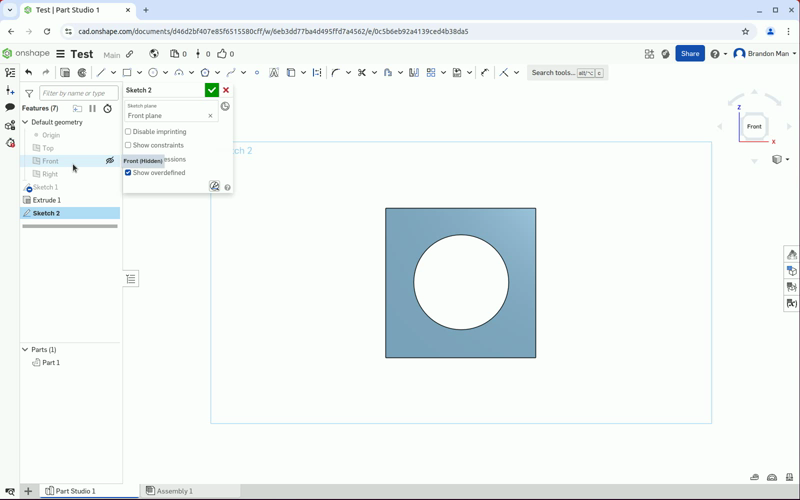
mouse_move(73, 352)
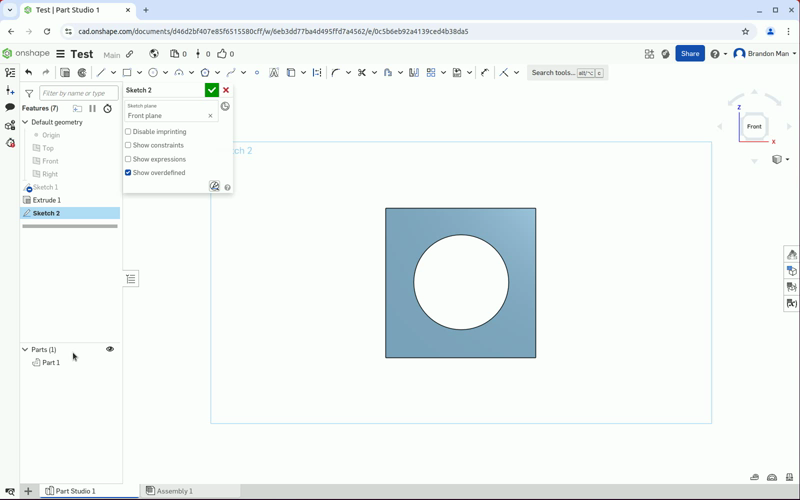
key(y)
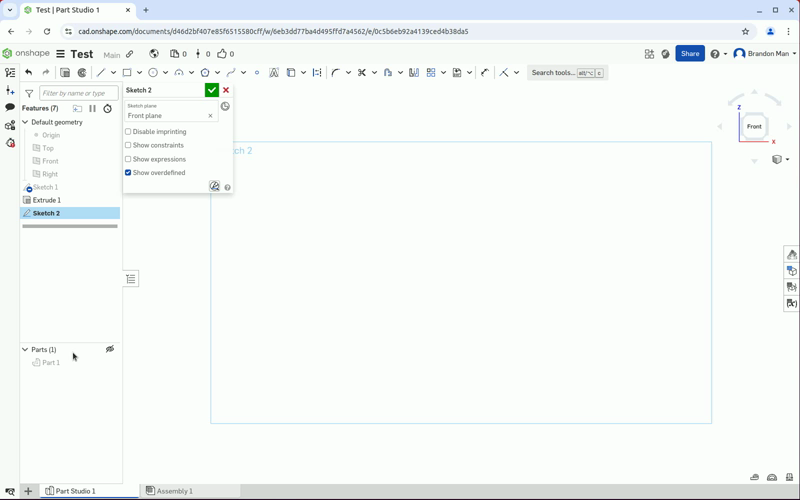
key(l)
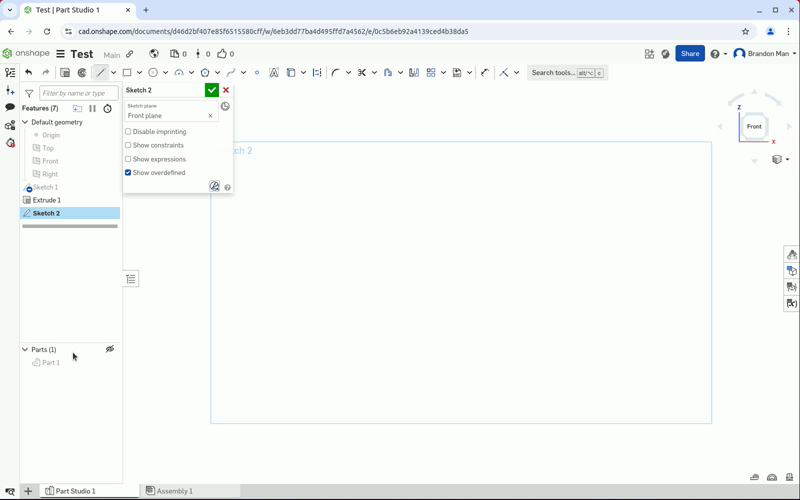
key_down(shift)
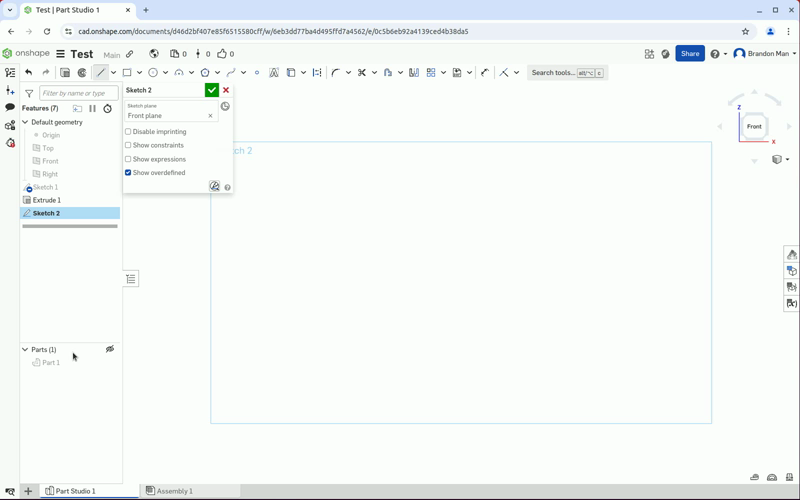
mouse_move(348, 395)
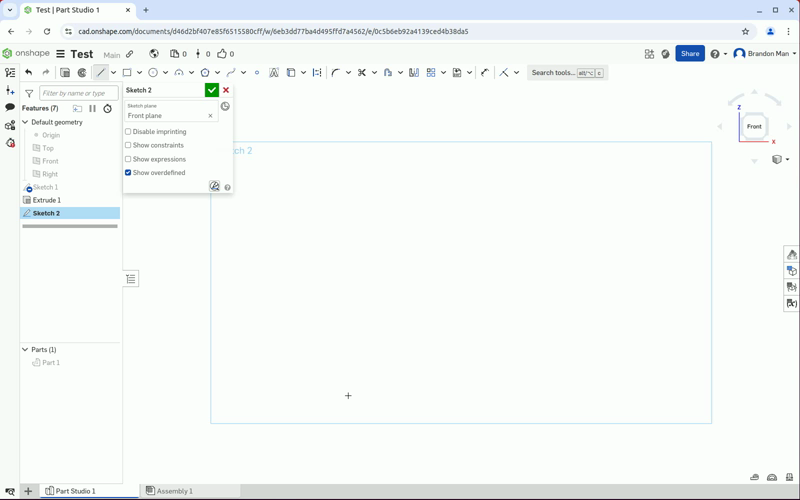
click(348, 395)
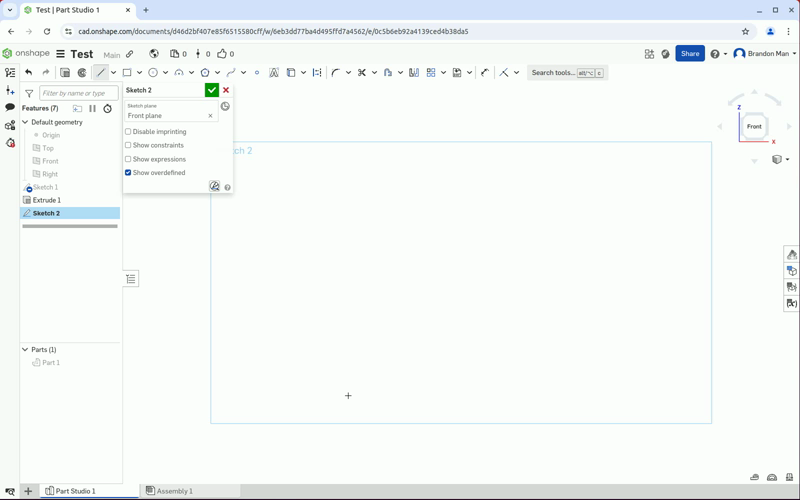
key_up(shift)
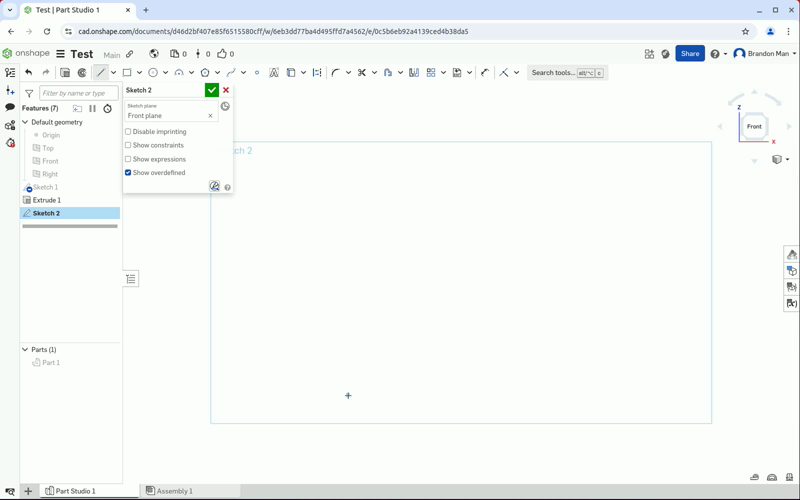
key_down(shift)
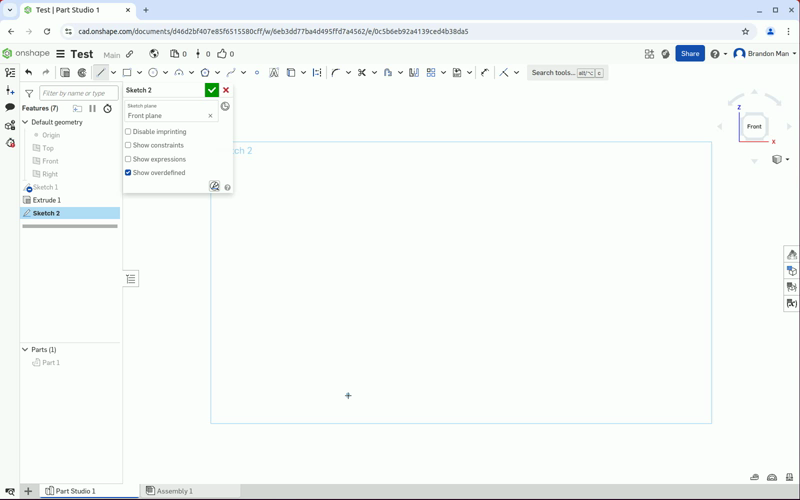
mouse_move(572, 395)
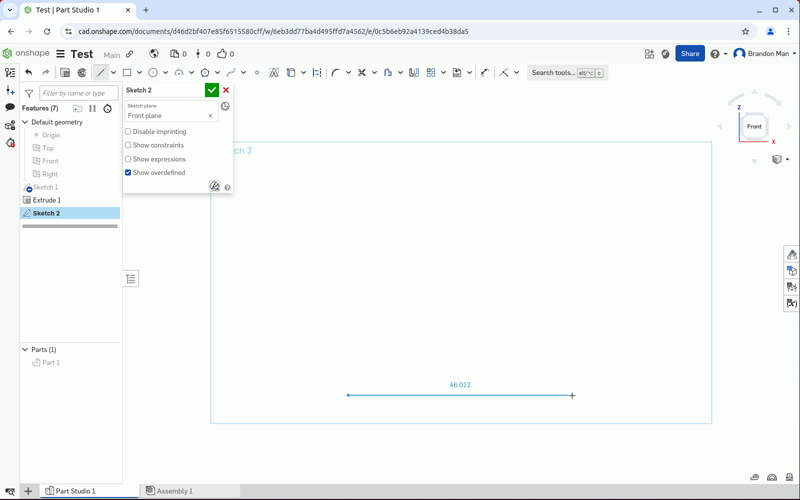
click(572, 395)
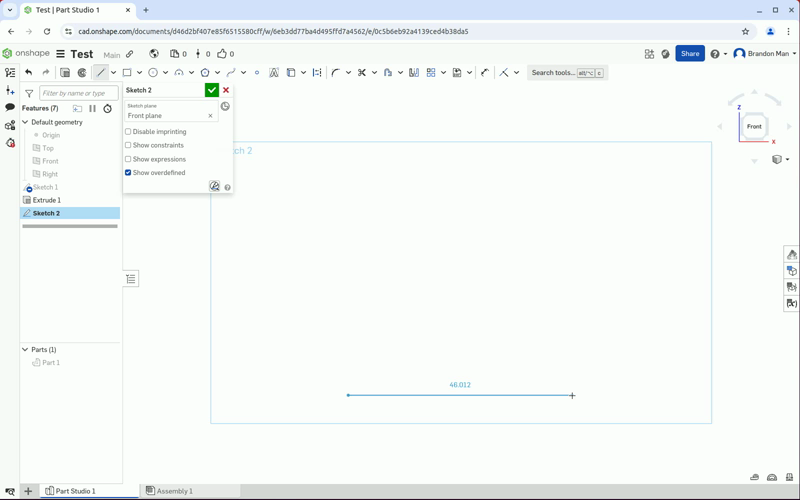
key_up(shift)
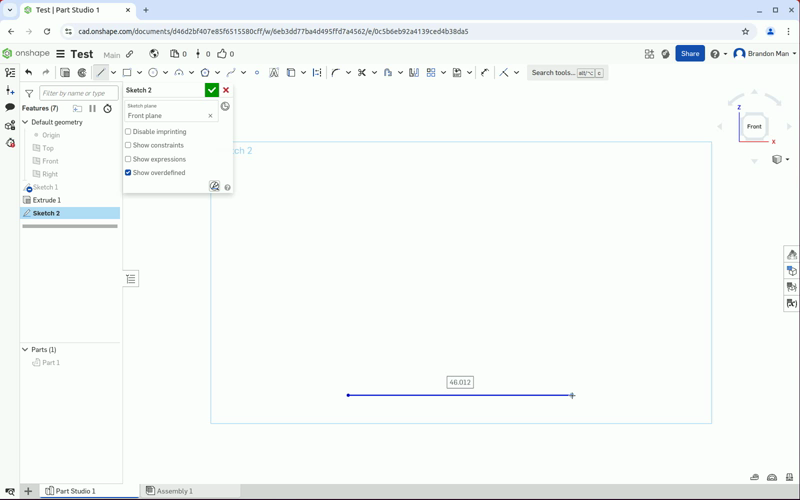
key_down(shift)
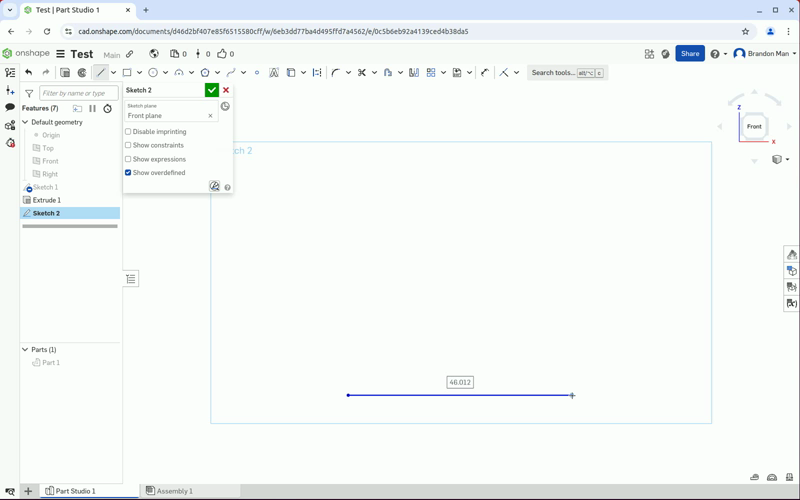
mouse_move(572, 171)
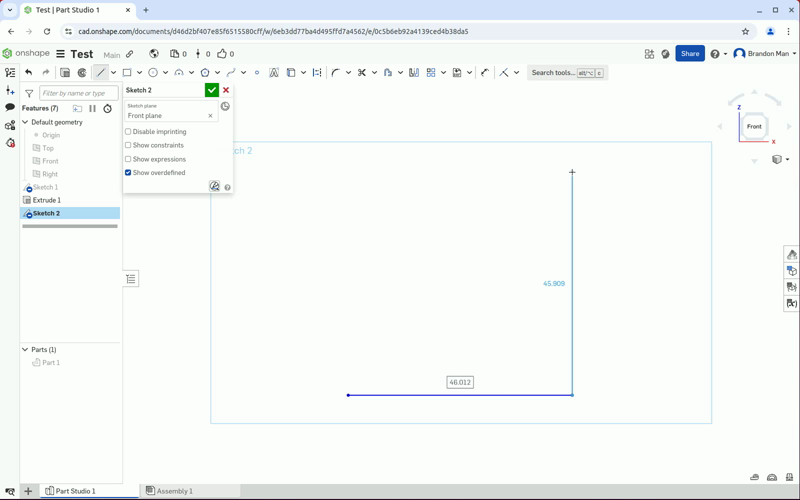
click(572, 171)
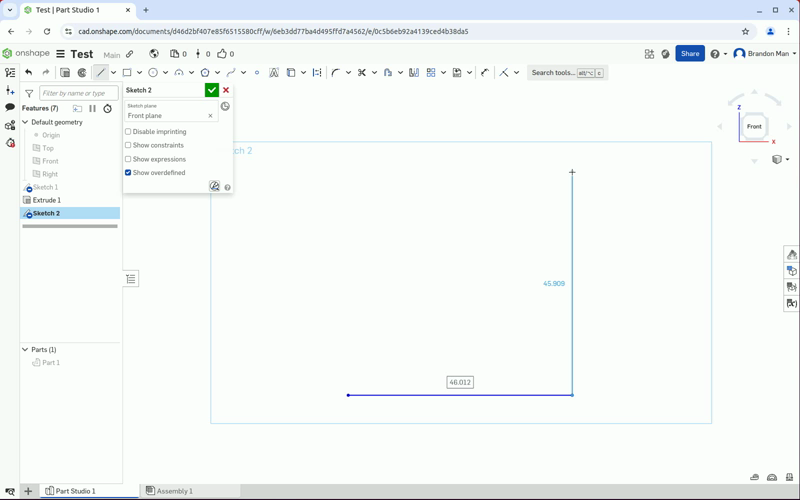
key_up(shift)
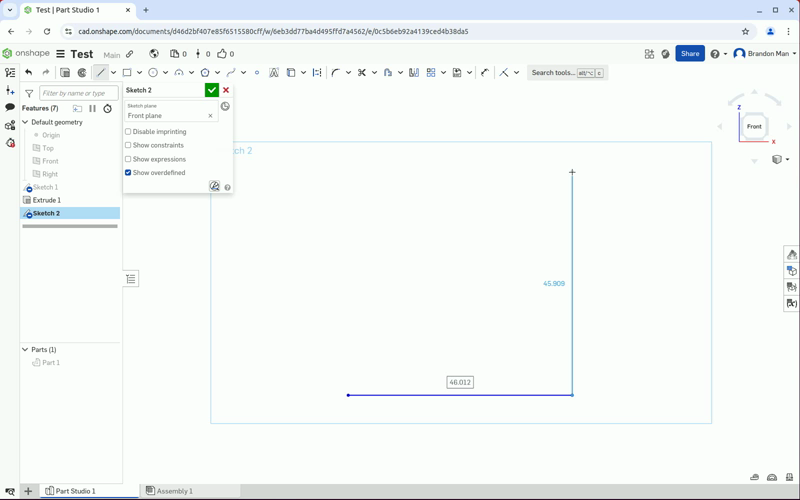
key_down(shift)
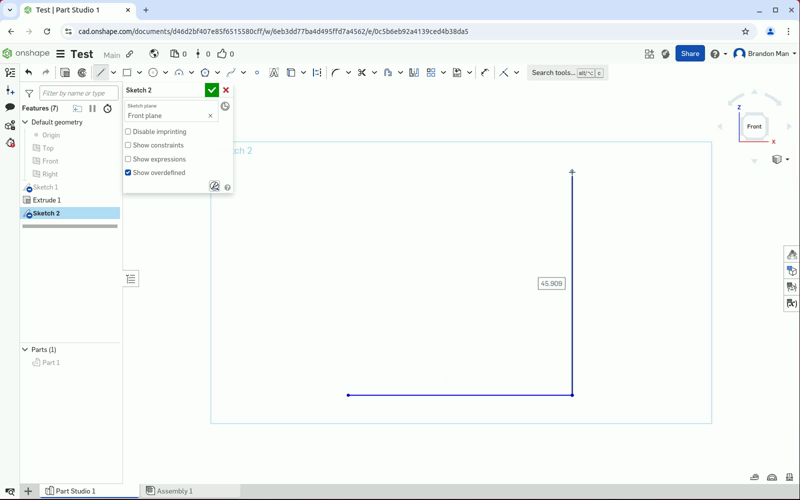
mouse_move(348, 171)
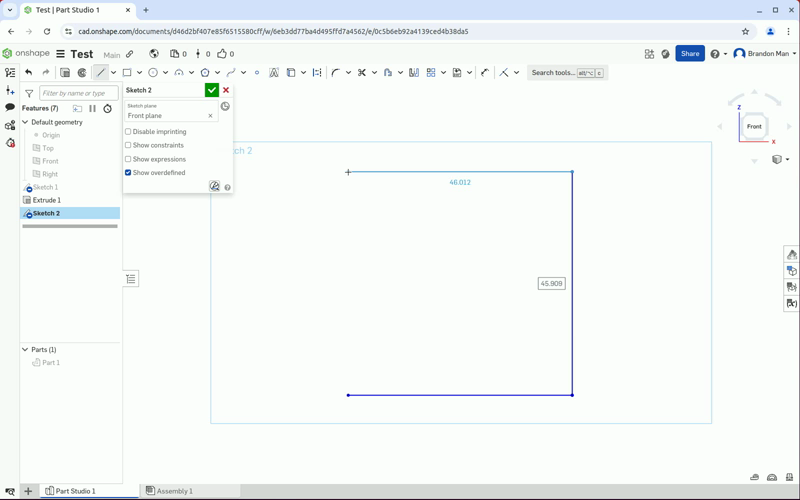
click(348, 171)
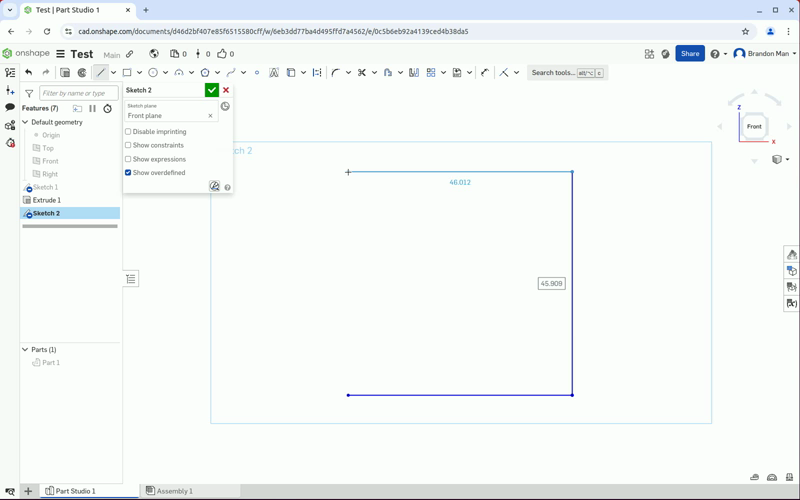
key_up(shift)
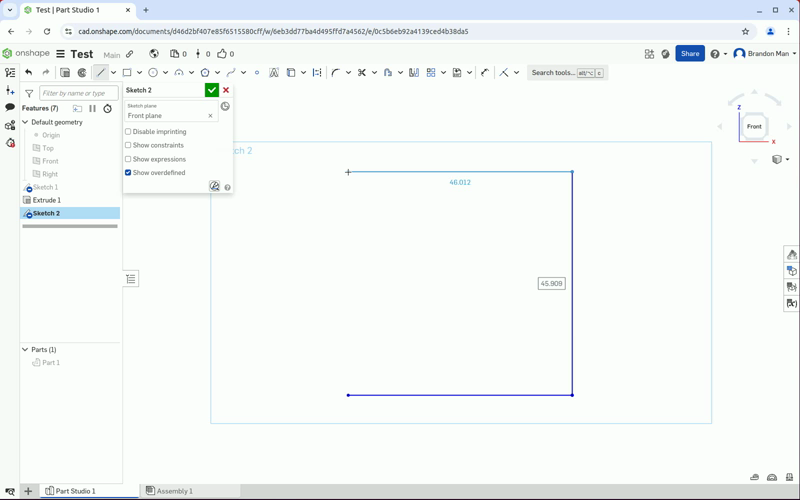
key_down(shift)
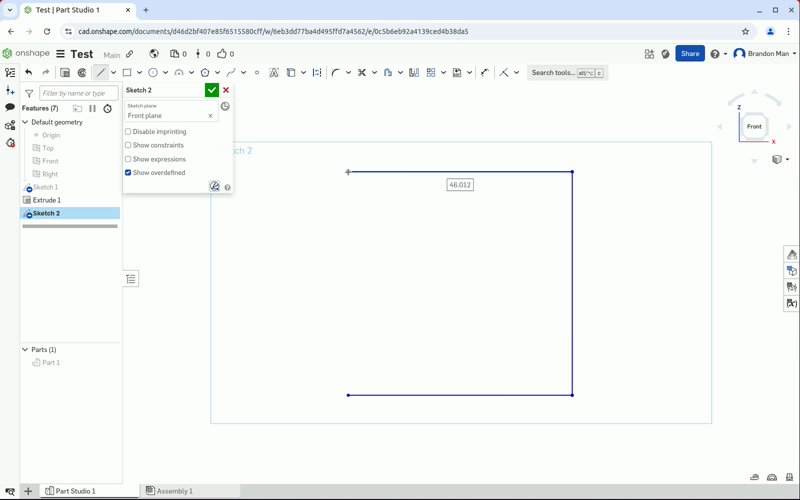
mouse_move(348, 395)
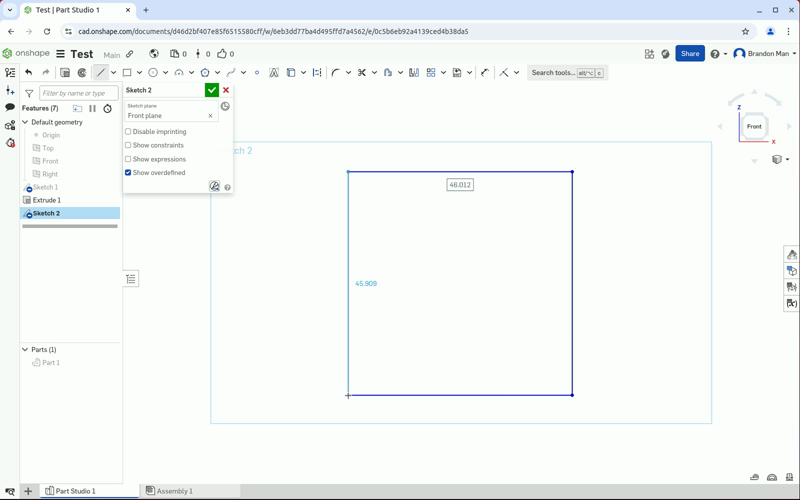
key_up(shift)
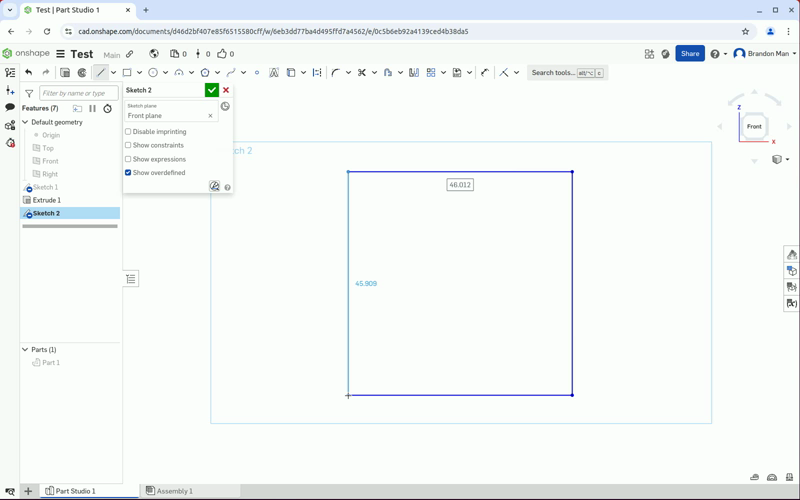
click(348, 395)
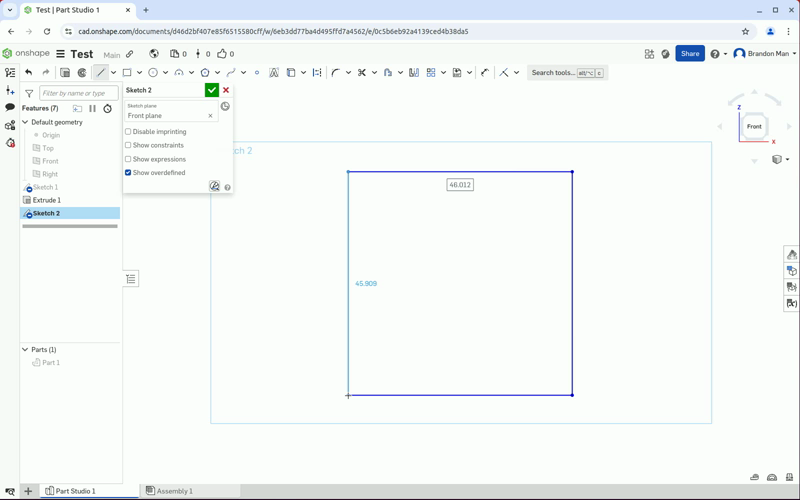
key(esc)
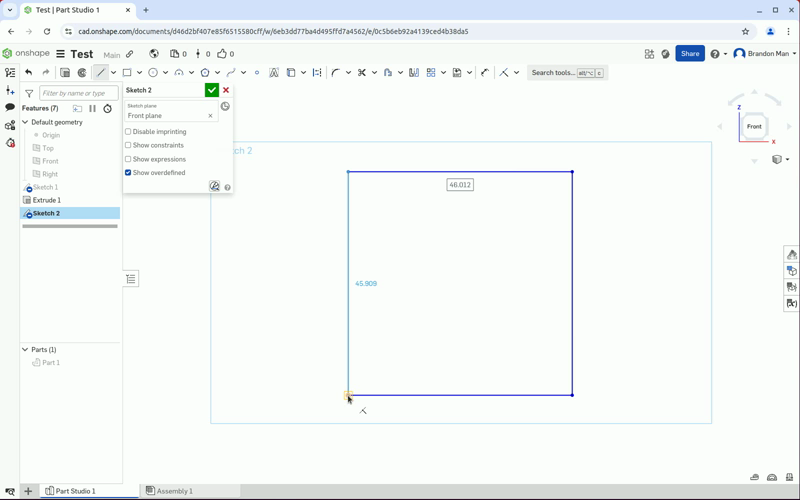
key(l)
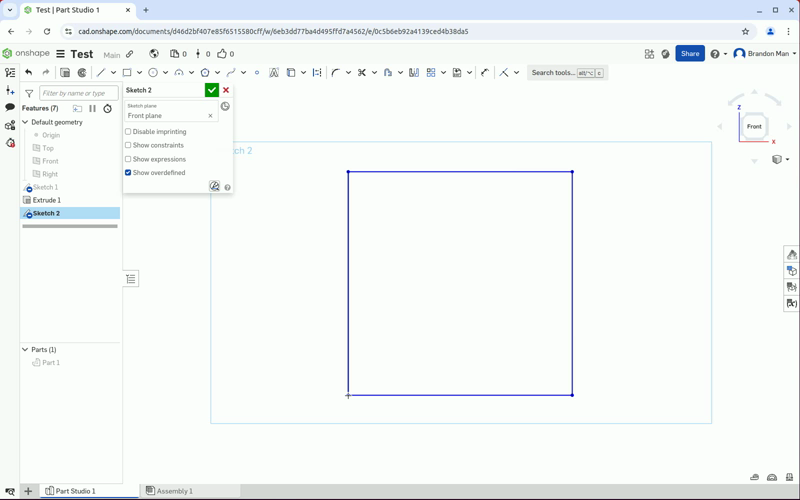
key_down(shift)
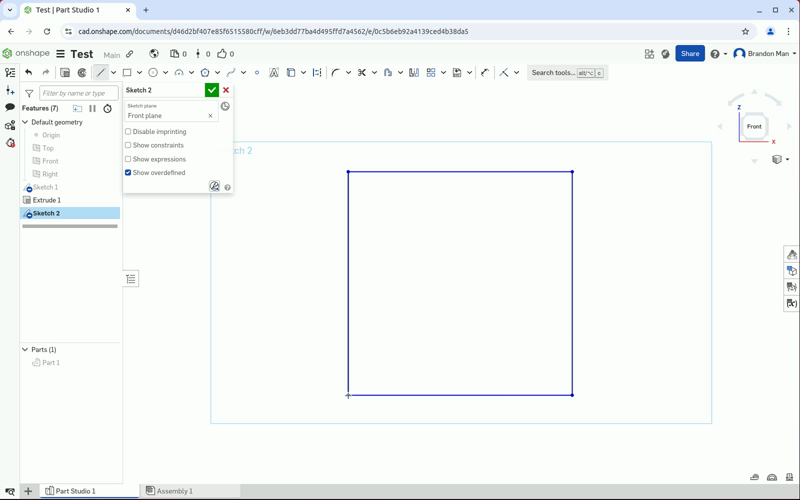
mouse_move(386, 357)
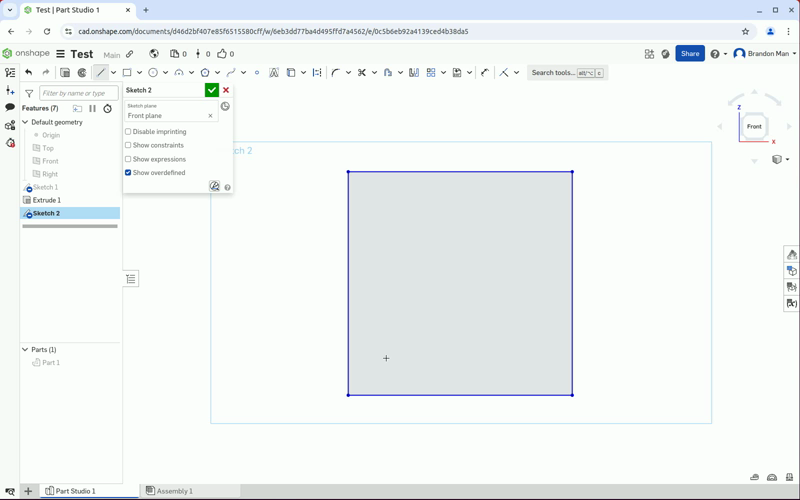
click(386, 357)
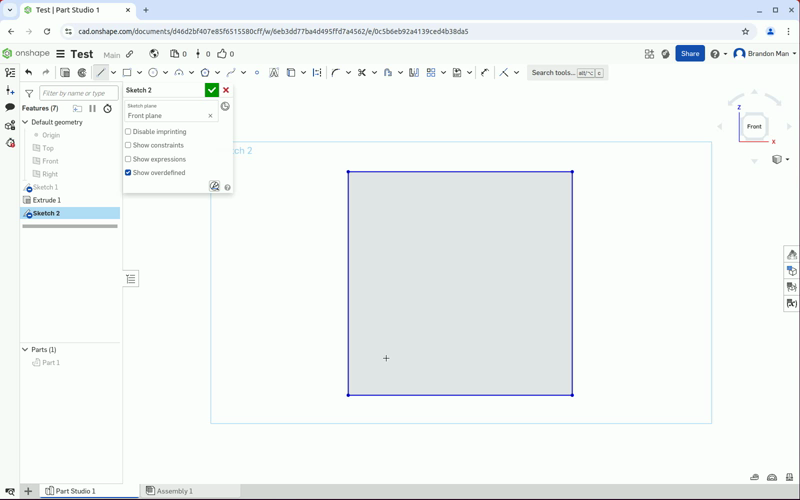
key_up(shift)
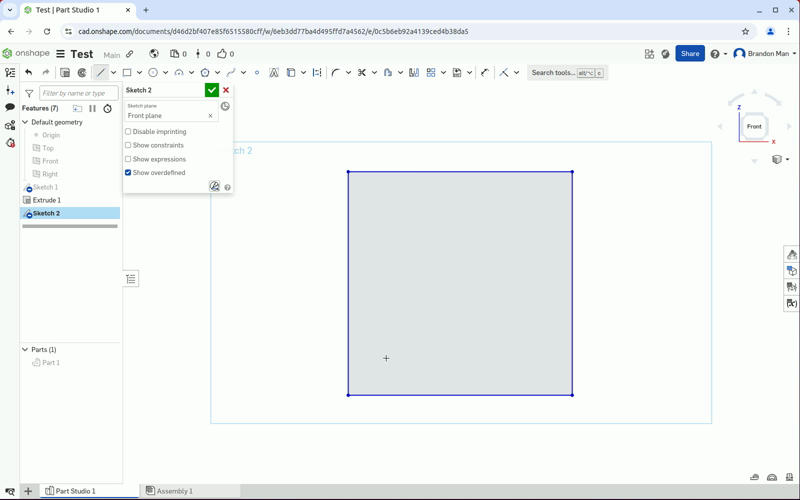
key_down(shift)
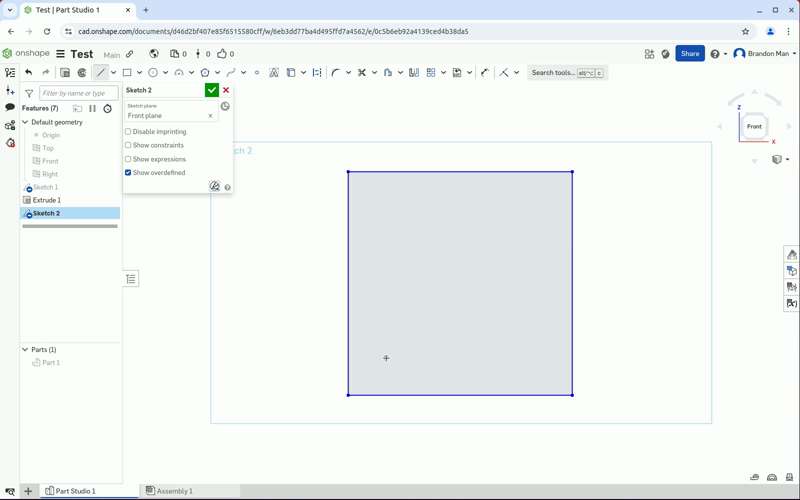
mouse_move(534, 357)
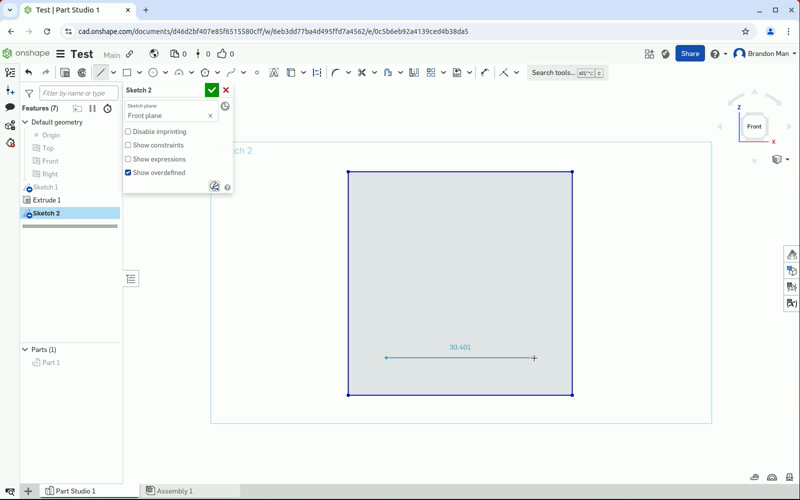
click(534, 357)
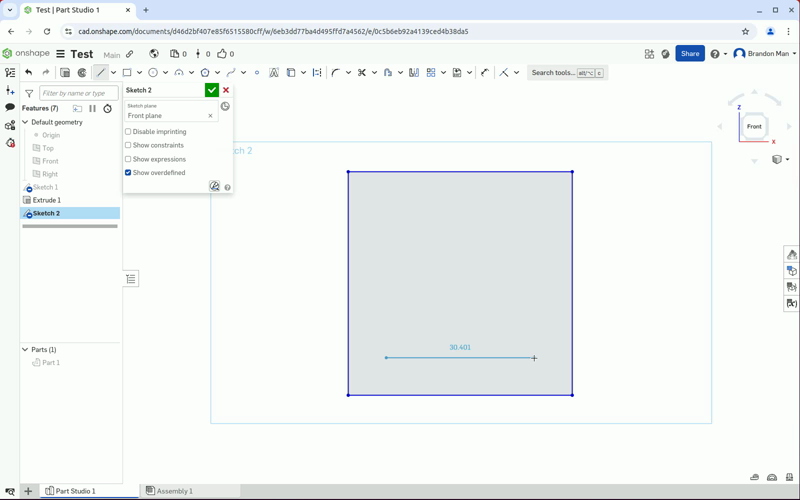
key_up(shift)
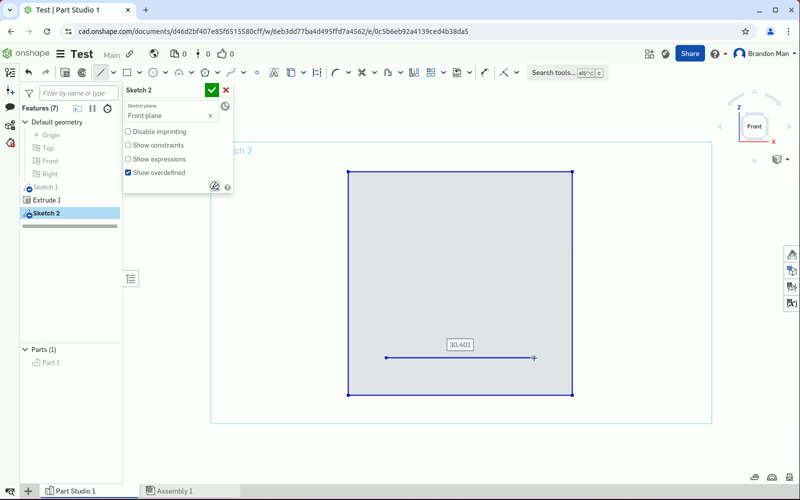
key_down(shift)
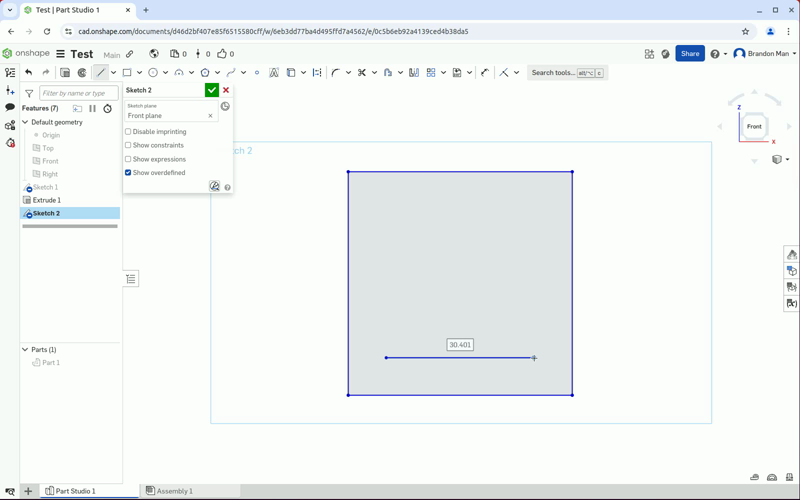
mouse_move(534, 209)
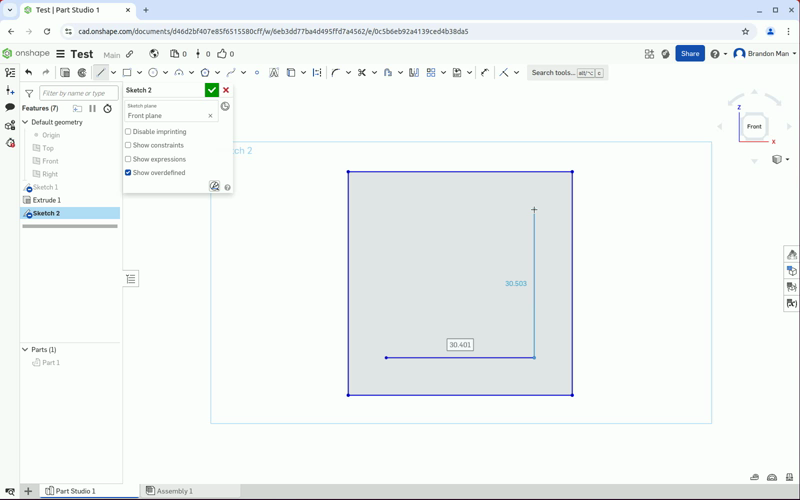
click(534, 209)
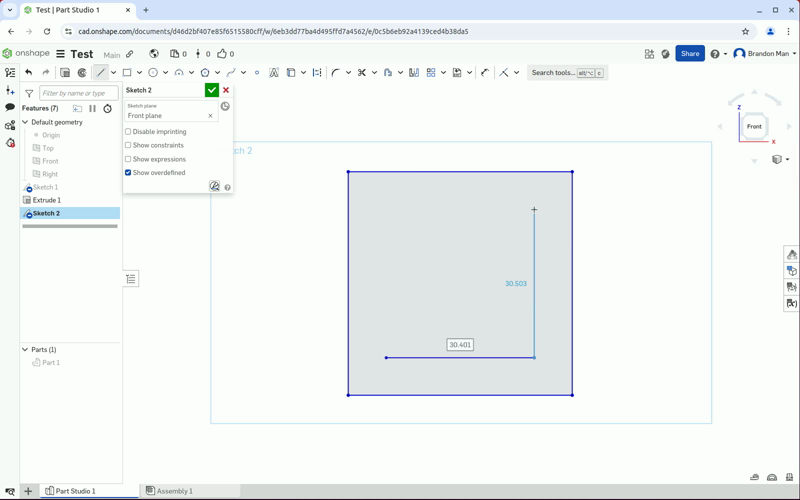
key_up(shift)
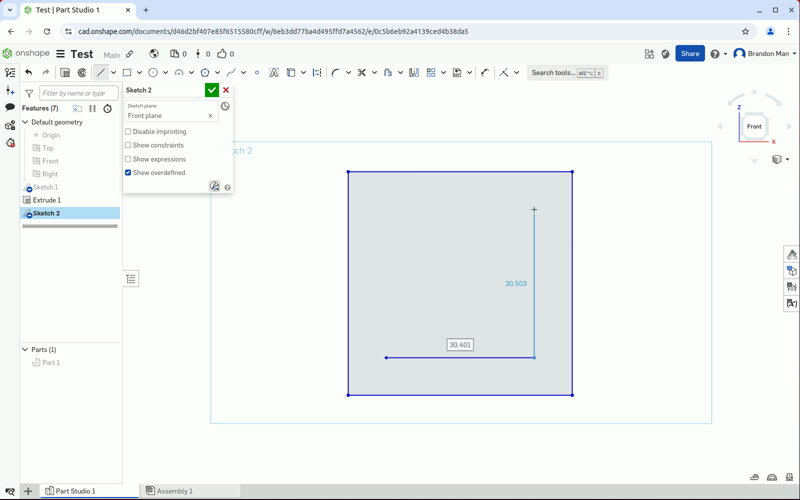
key_down(shift)
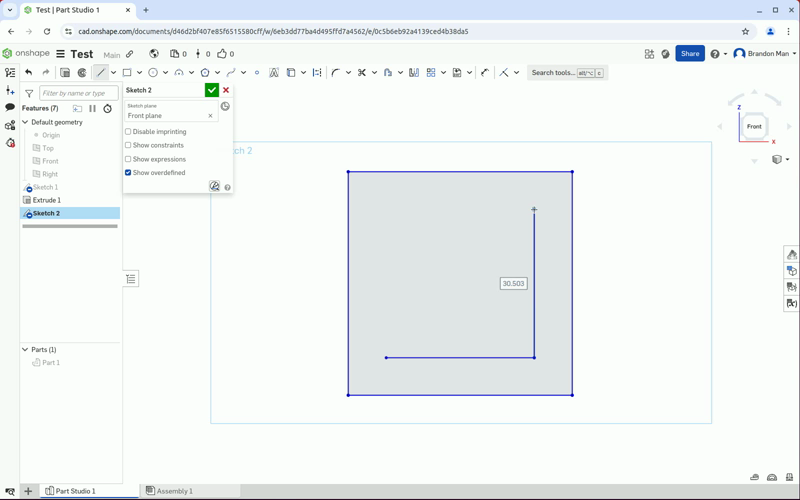
mouse_move(386, 209)
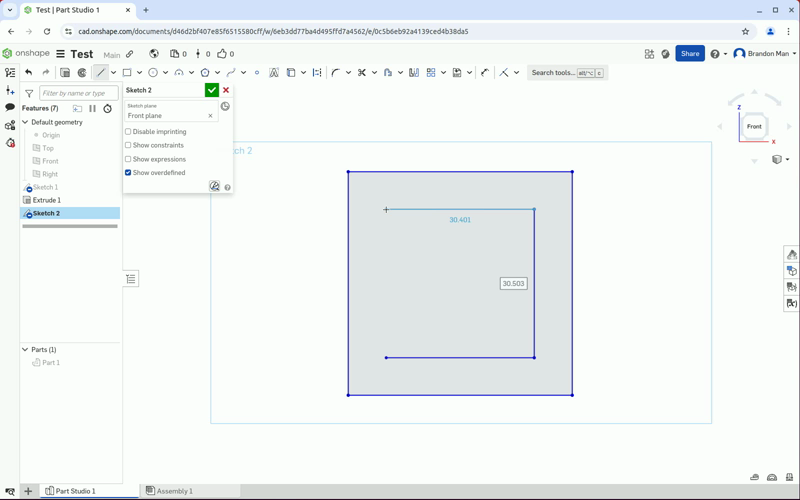
click(386, 209)
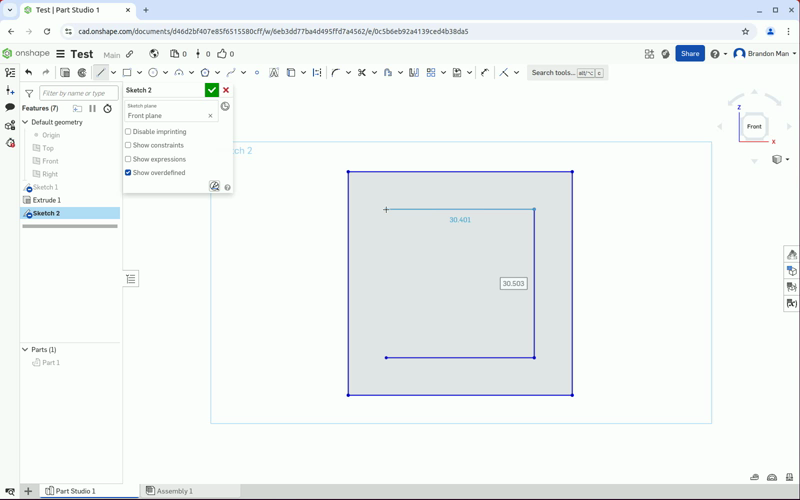
key_up(shift)
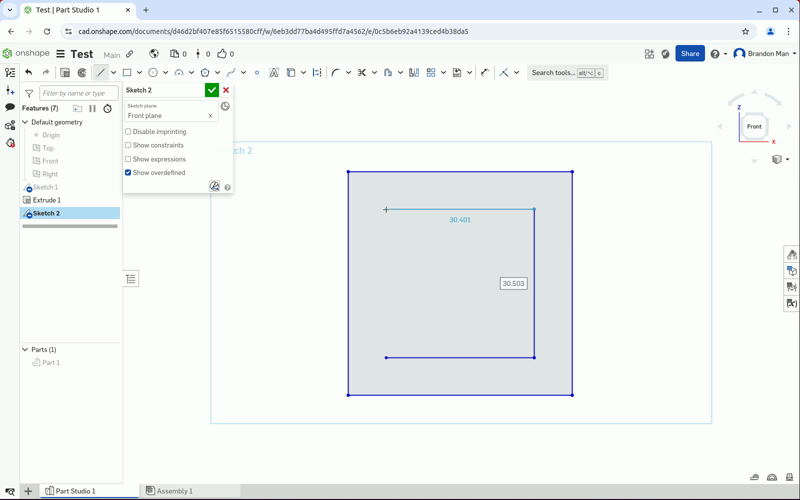
key_down(shift)
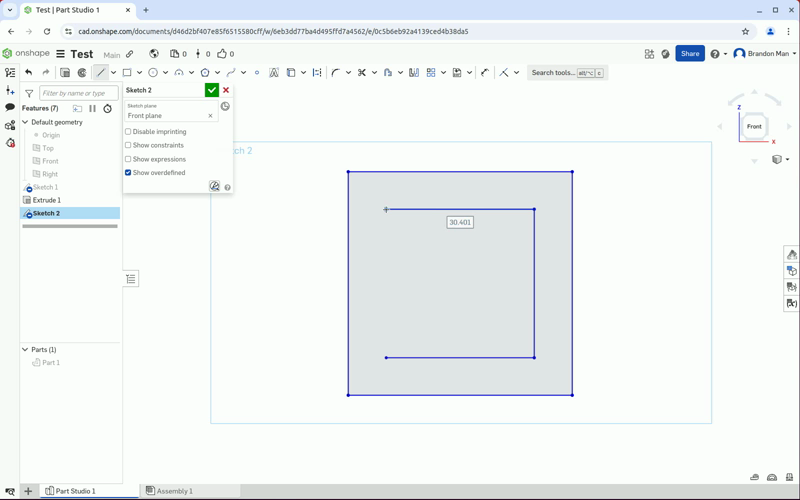
mouse_move(386, 357)
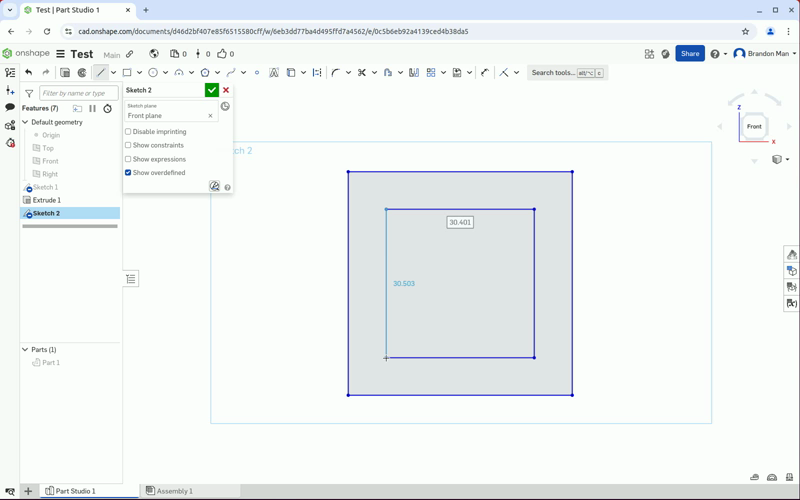
key_up(shift)
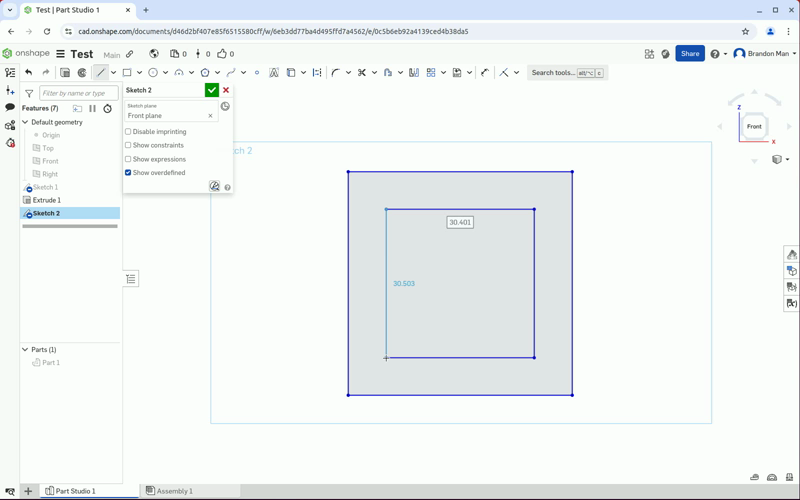
click(386, 357)
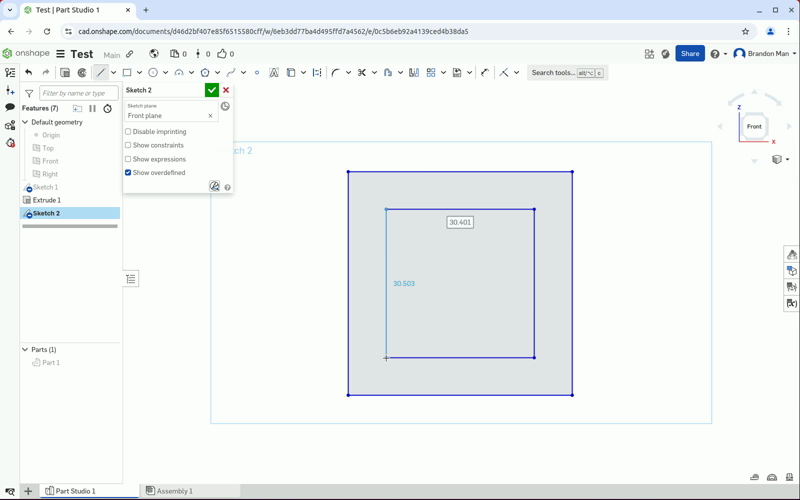
key(esc)
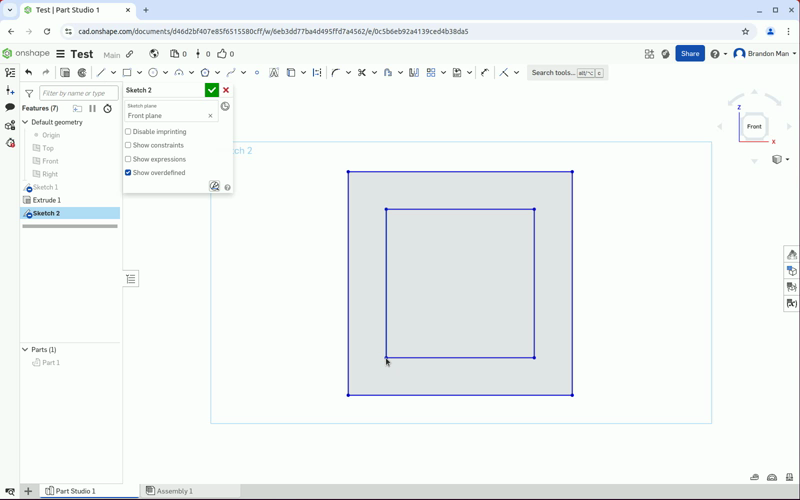
mouse_move(374, 373)
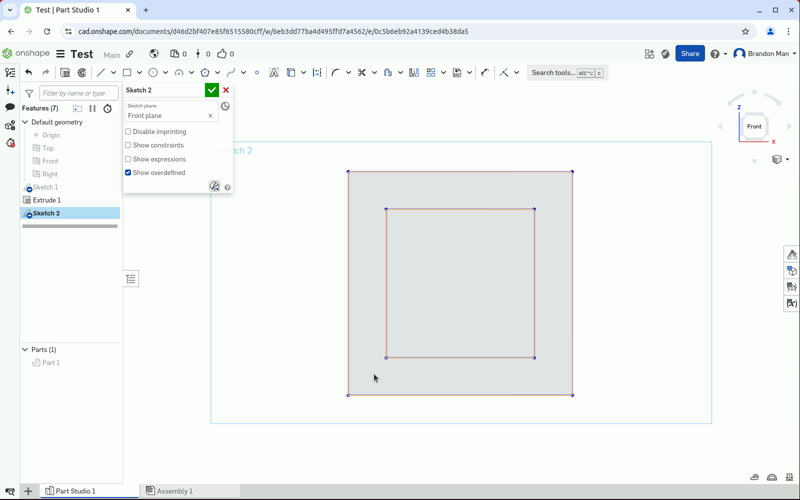
click(374, 373)
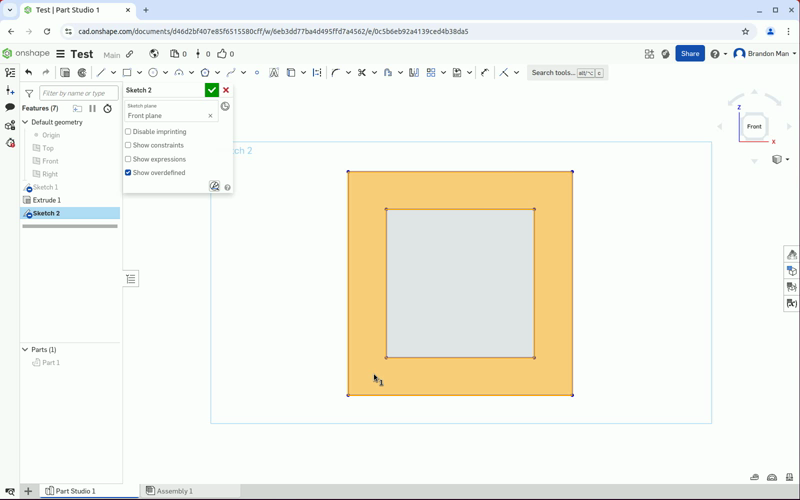
mouse_move(73, 352)
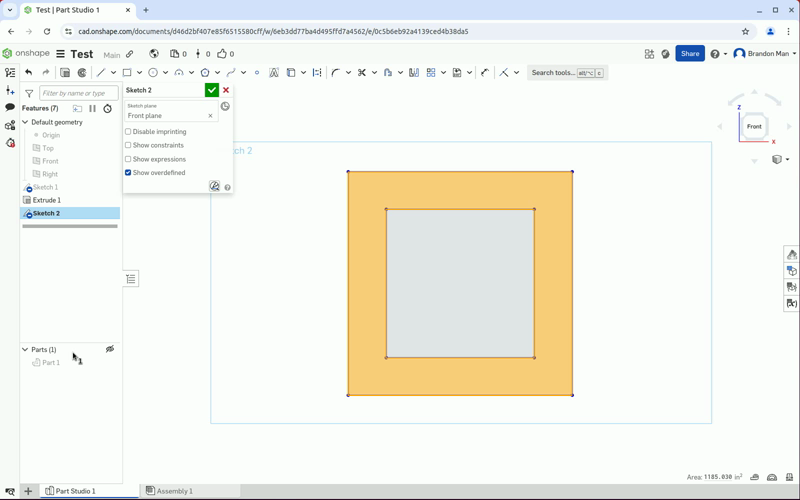
key(shift+y)
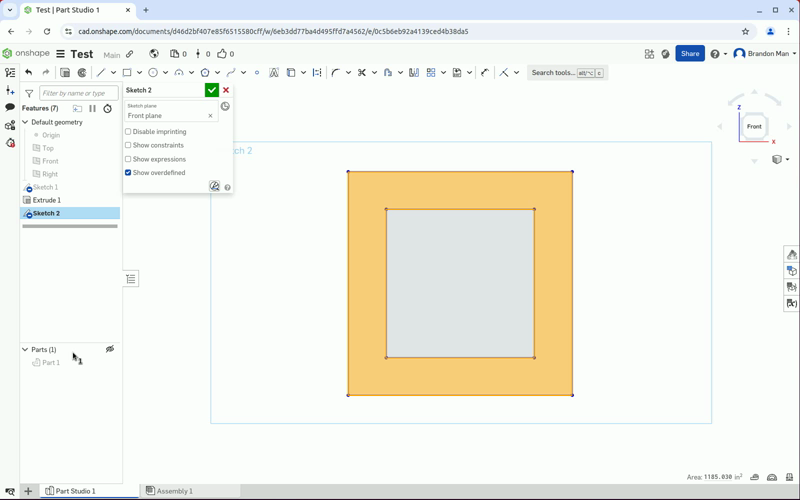
key(shift+e)
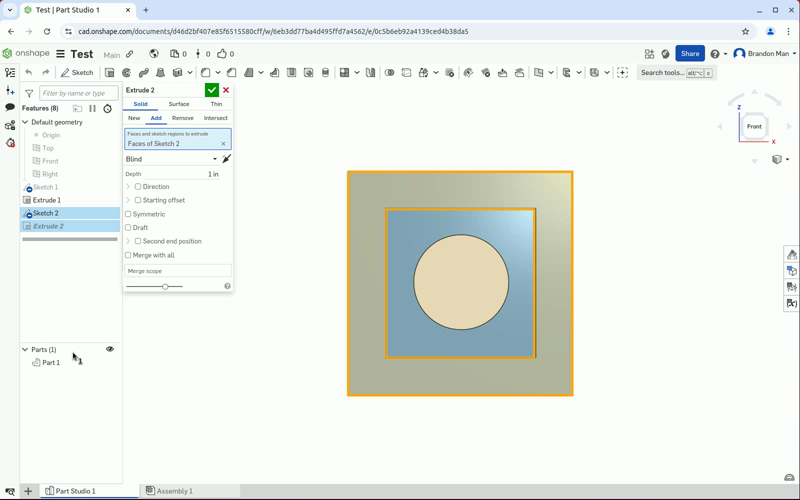
mouse_move(143, 106)
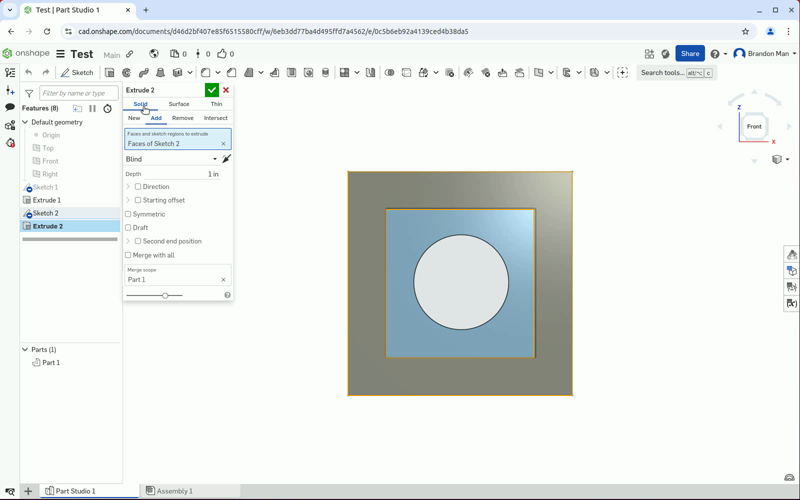
click(143, 106)
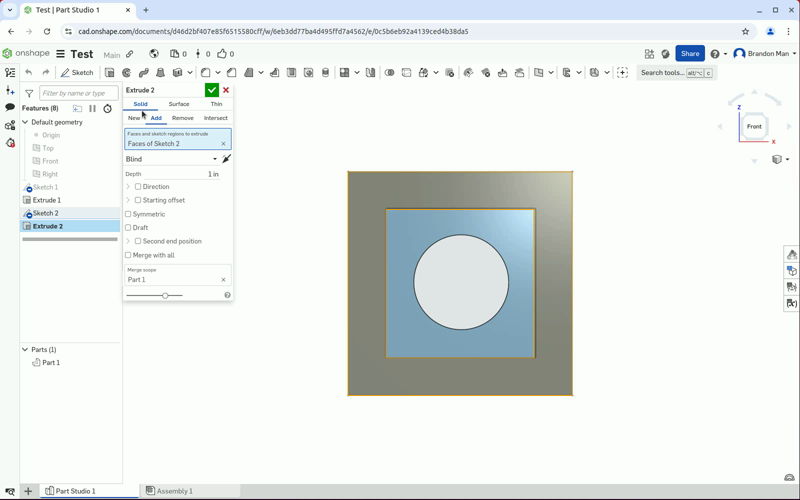
mouse_move(137, 120)
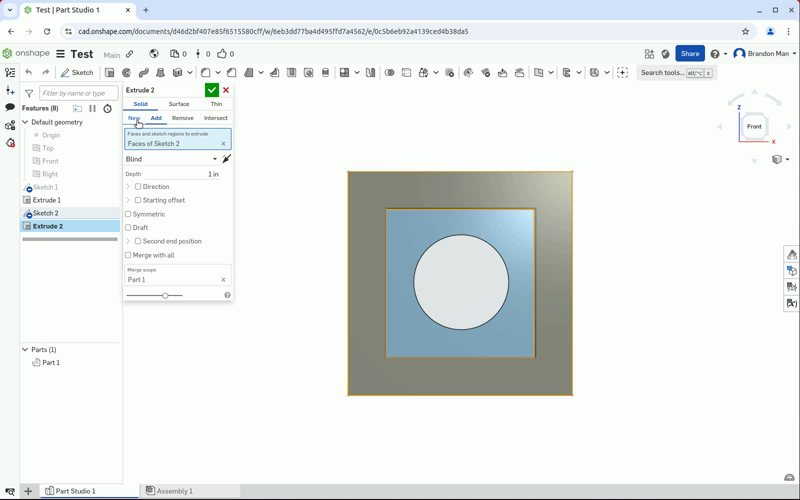
click(137, 120)
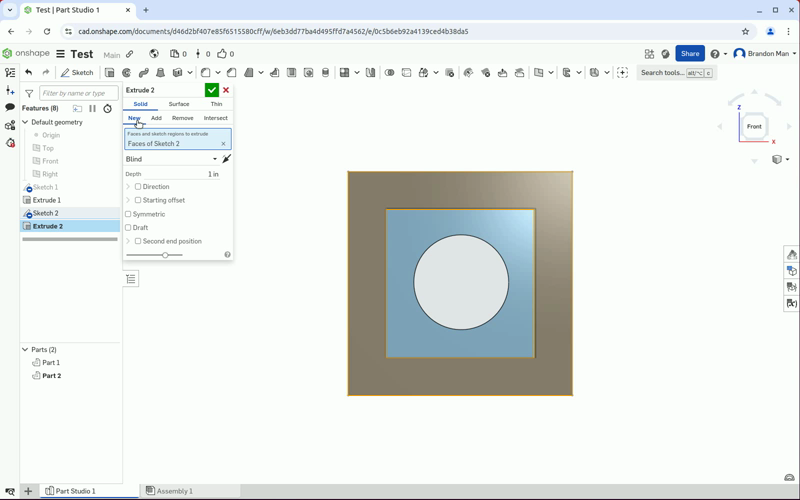
key(tab, 4)
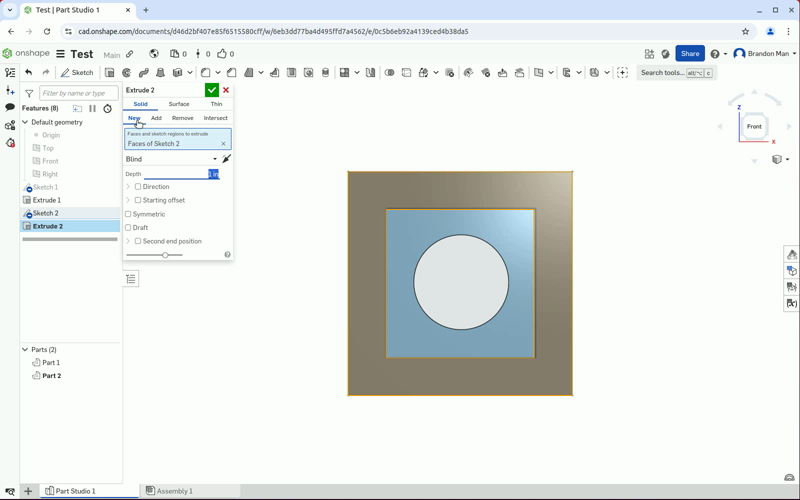
text(-15.405)
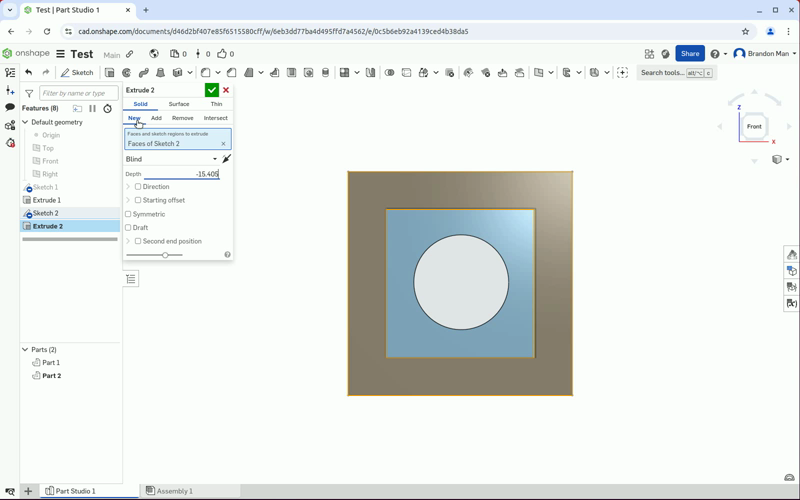
key(enter)
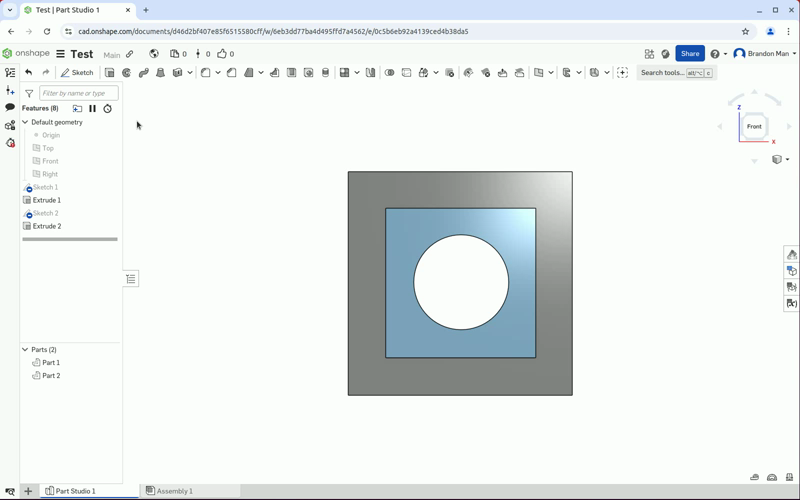
key(shift+h)
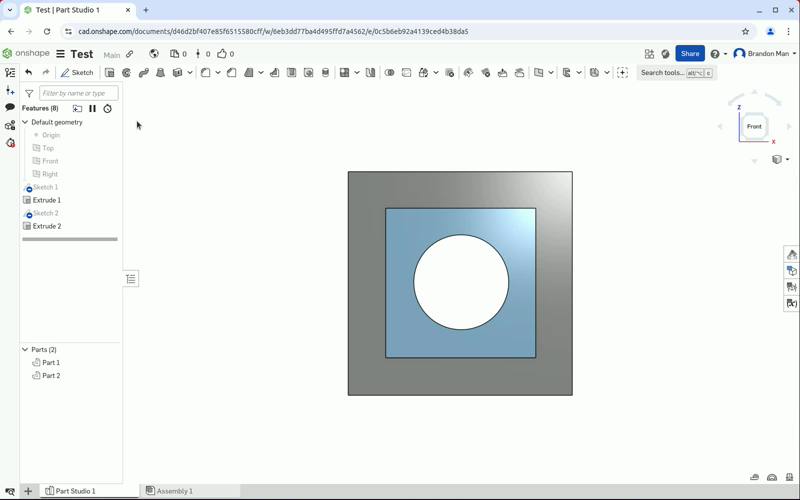
key(shift+h)
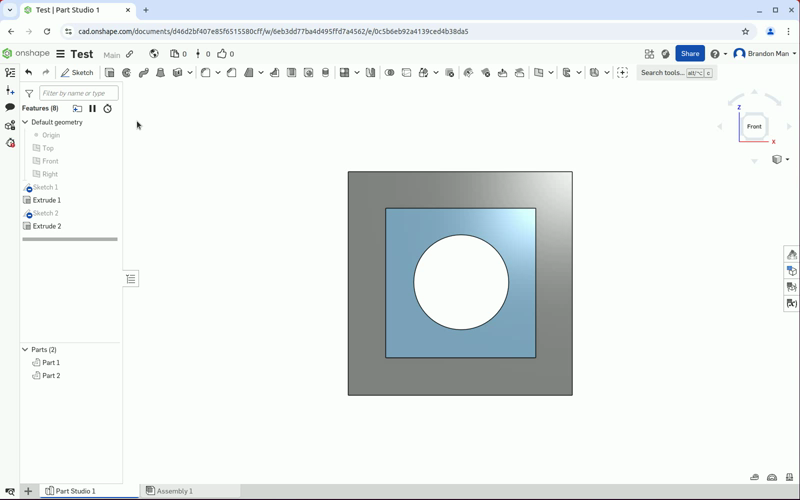
mouse_move(73, 189)
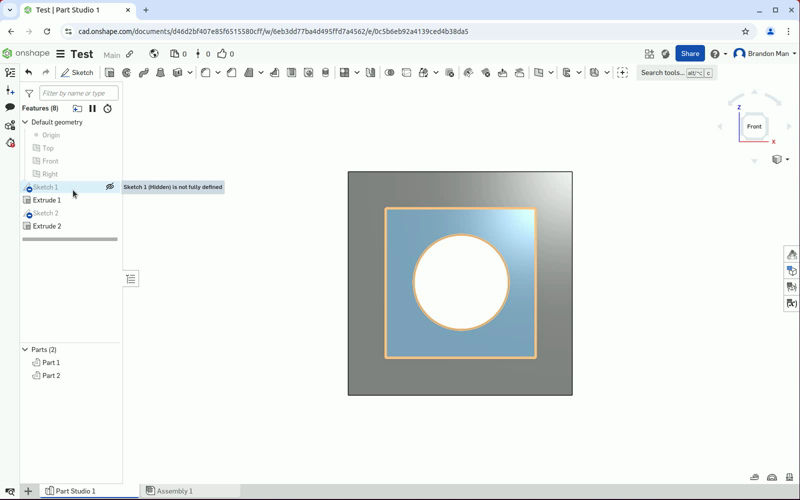
click(73, 189)
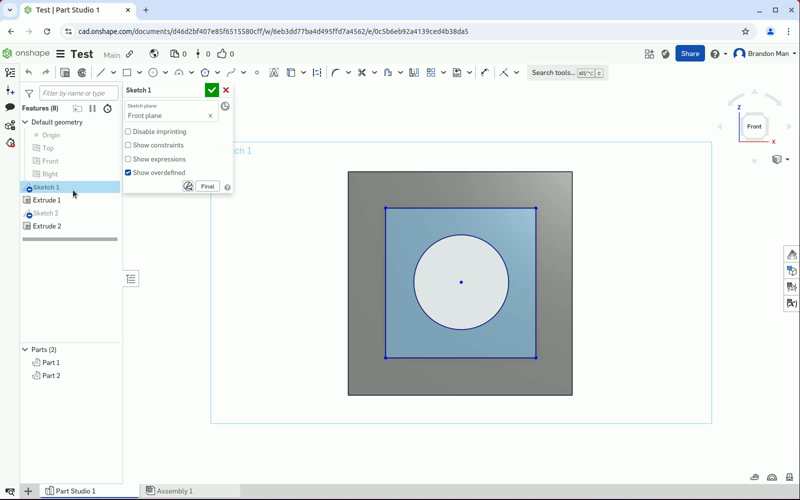
mouse_move(229, 92)
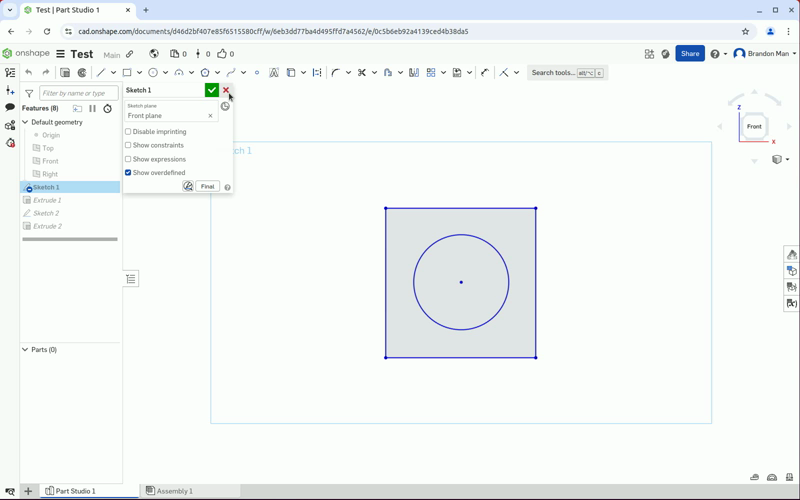
click(229, 92)
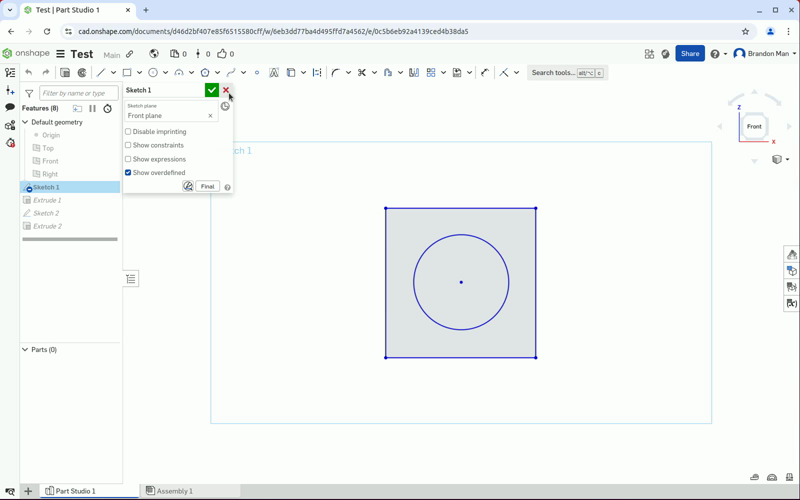
key(shift+s)
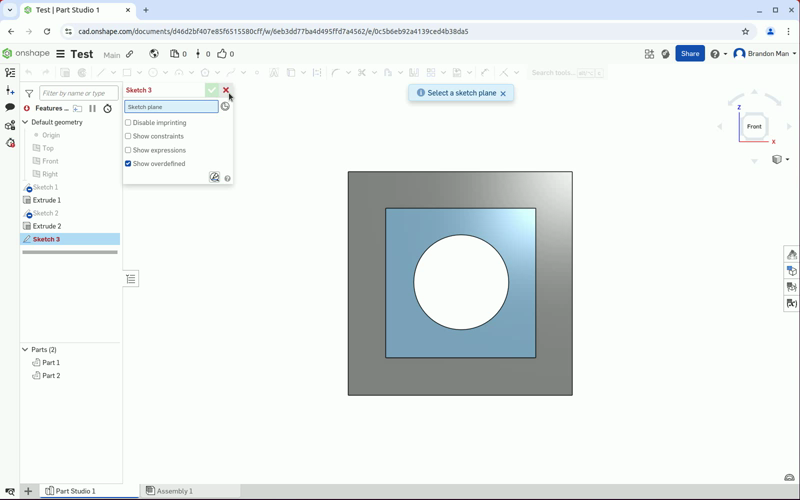
mouse_move(73, 163)
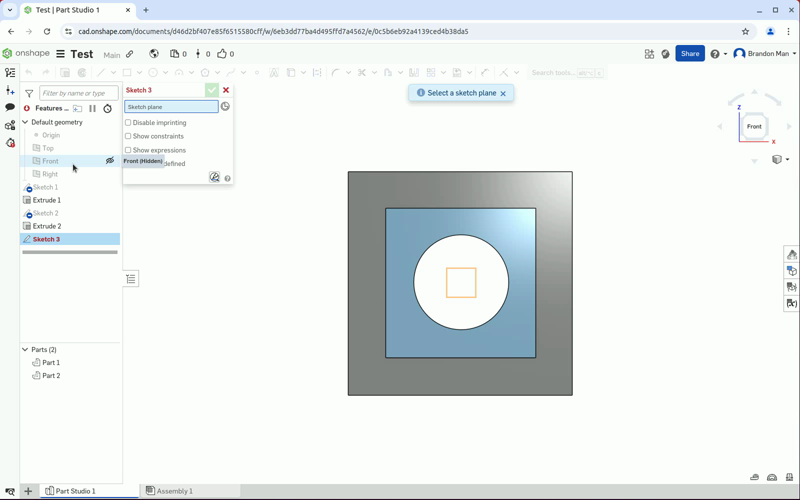
click(73, 163)
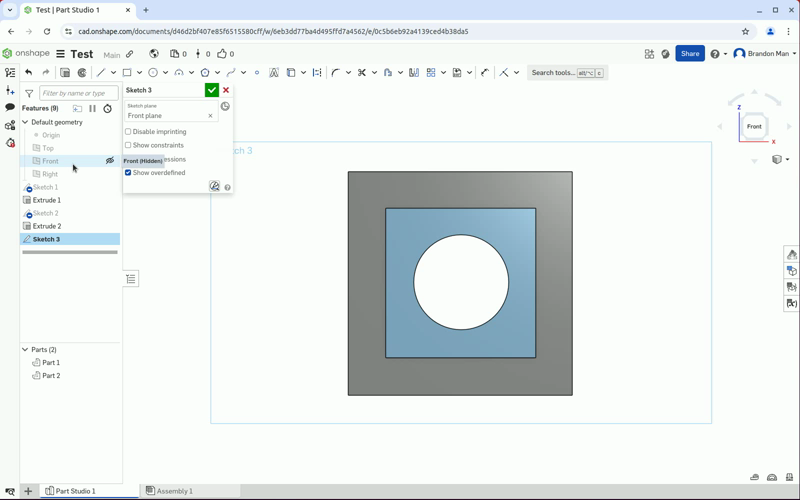
mouse_move(73, 352)
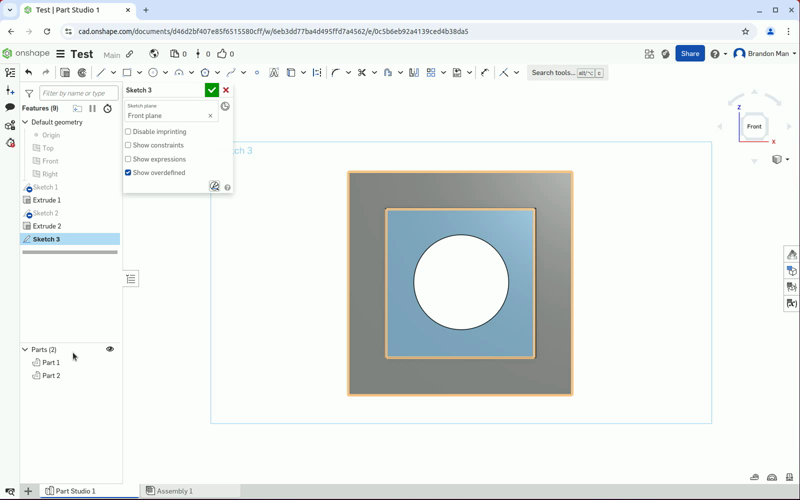
key(y)
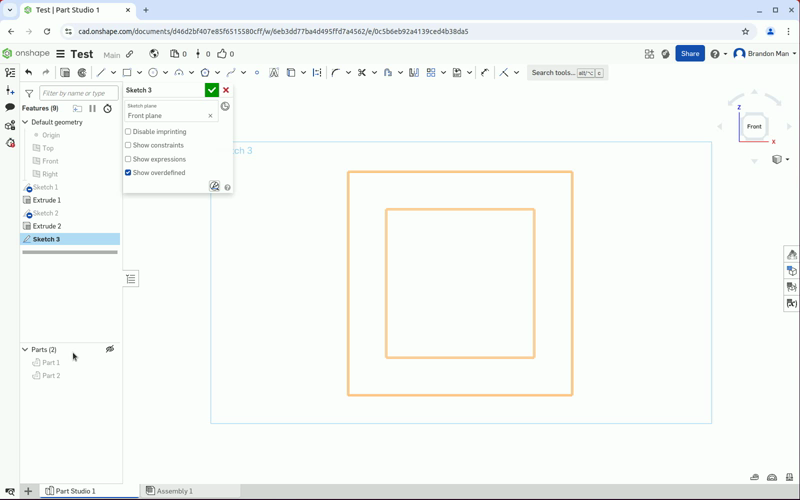
key(c)
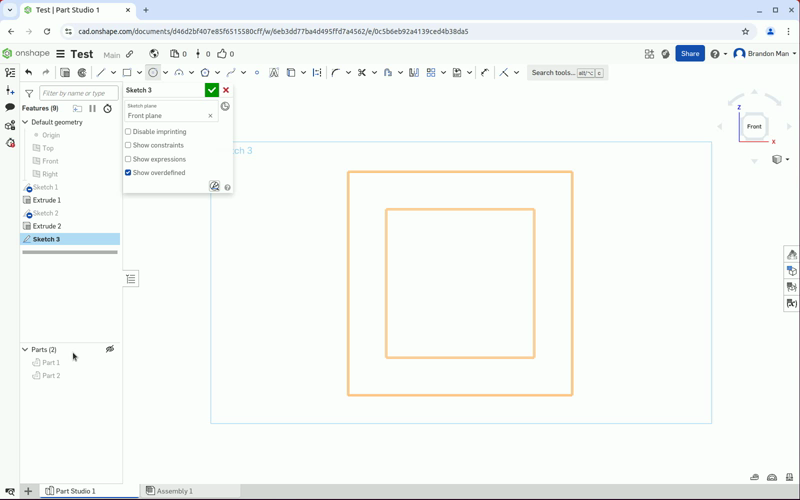
key_down(shift)
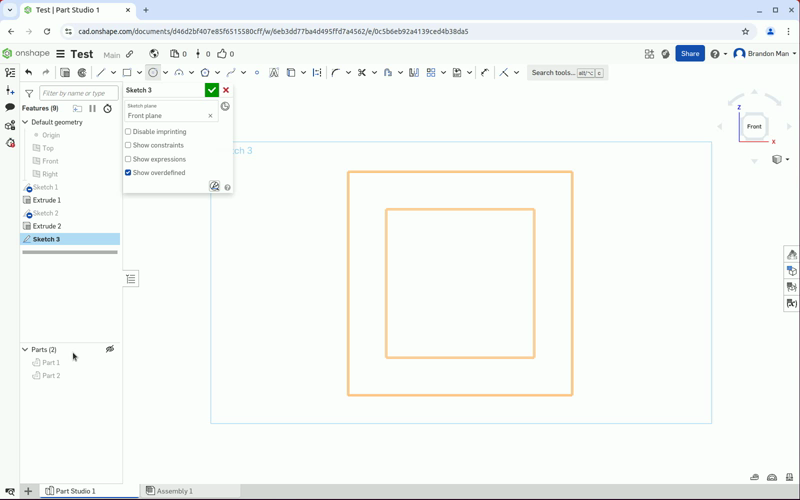
mouse_move(461, 282)
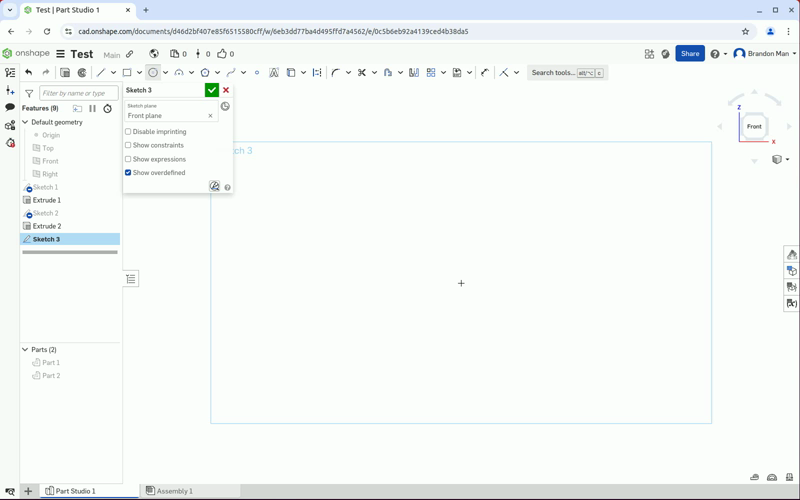
click(461, 282)
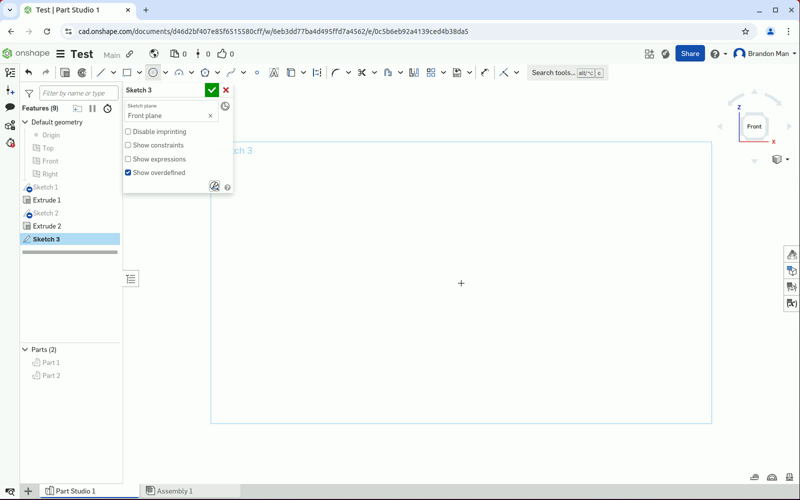
key_up(shift)
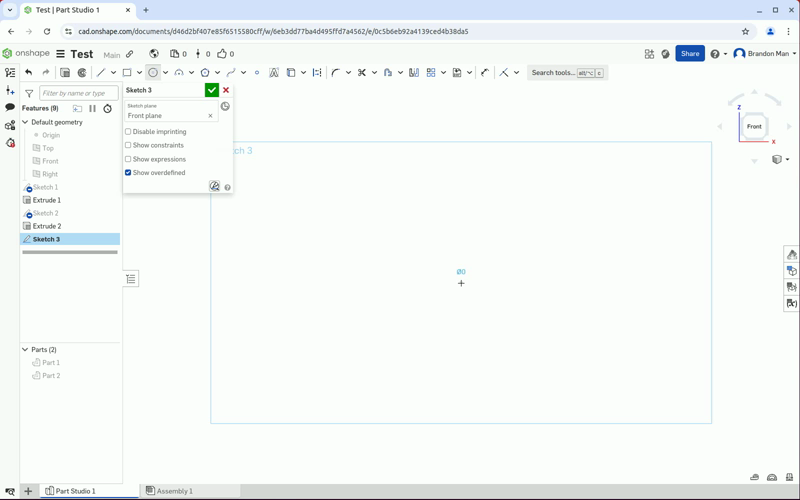
mouse_move(508, 282)
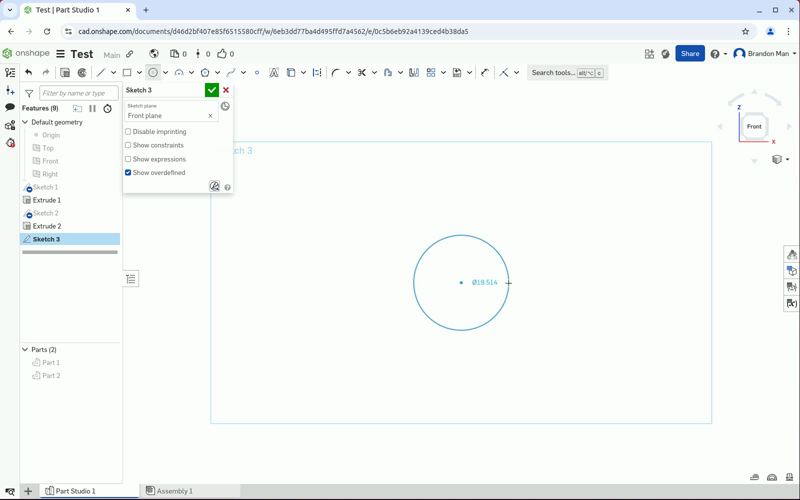
click(508, 282)
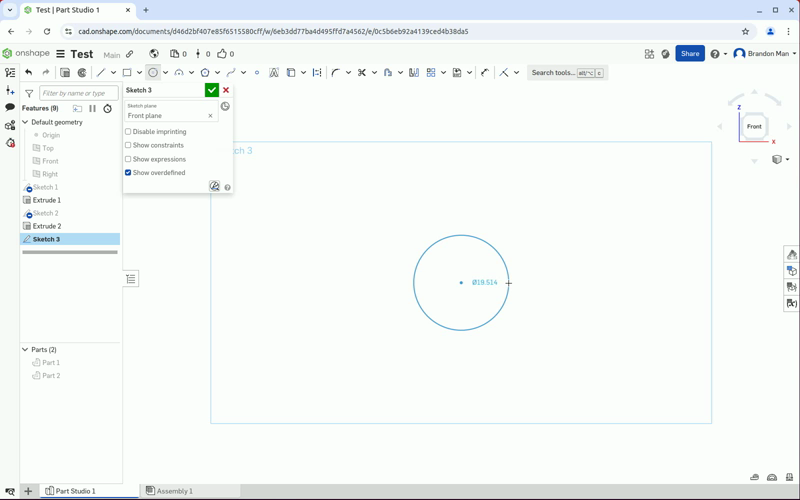
key(esc)
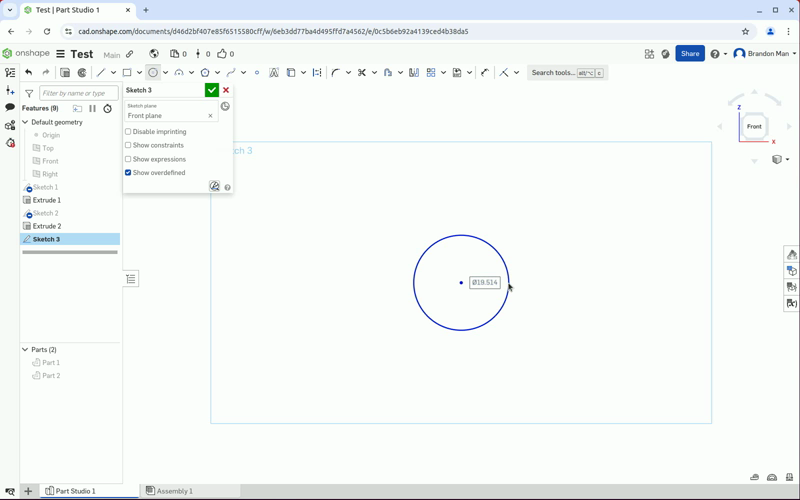
mouse_move(479, 270)
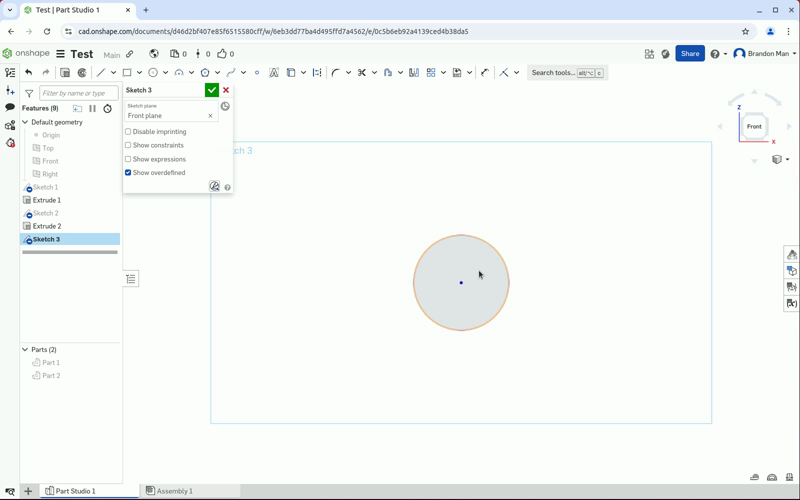
click(479, 270)
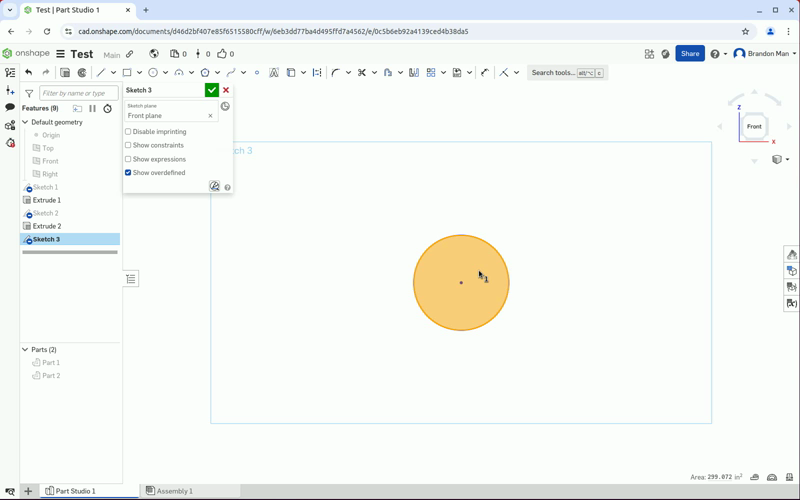
mouse_move(73, 352)
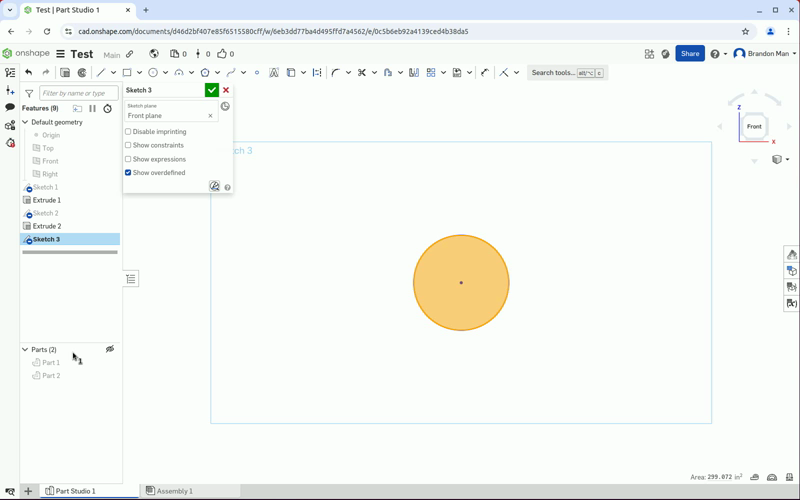
key(shift+y)
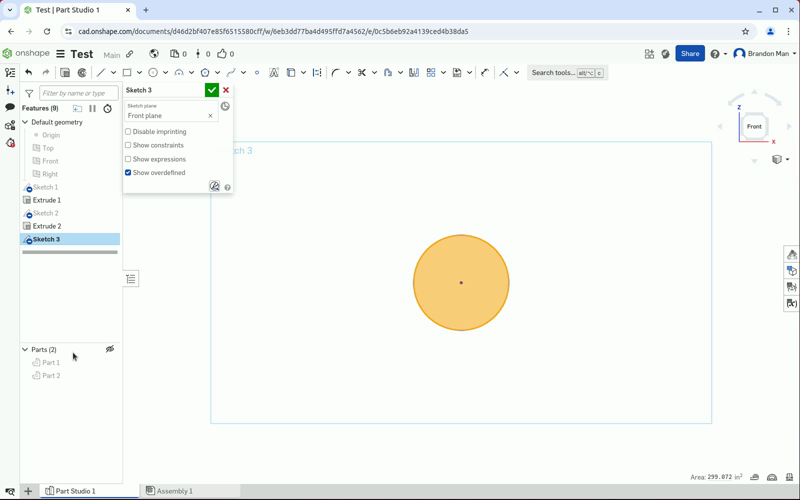
key(shift+e)
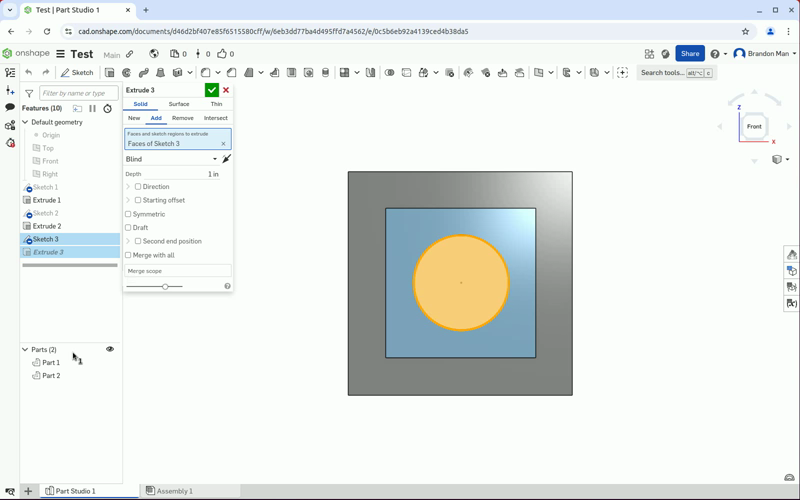
mouse_move(143, 106)
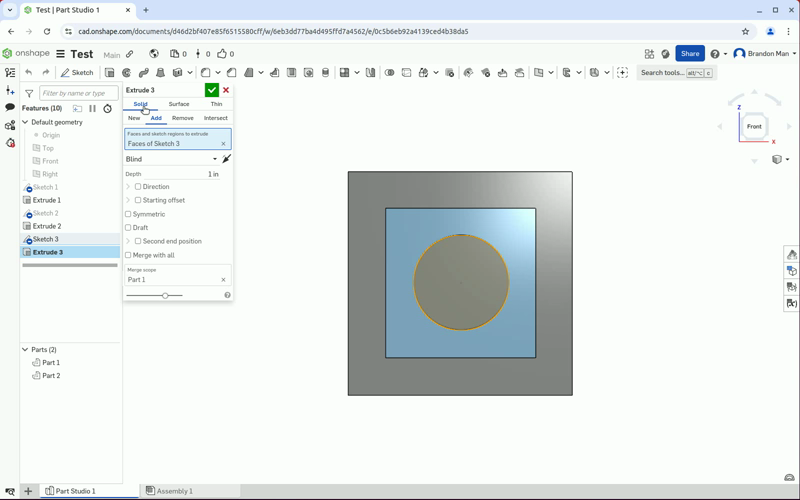
click(143, 106)
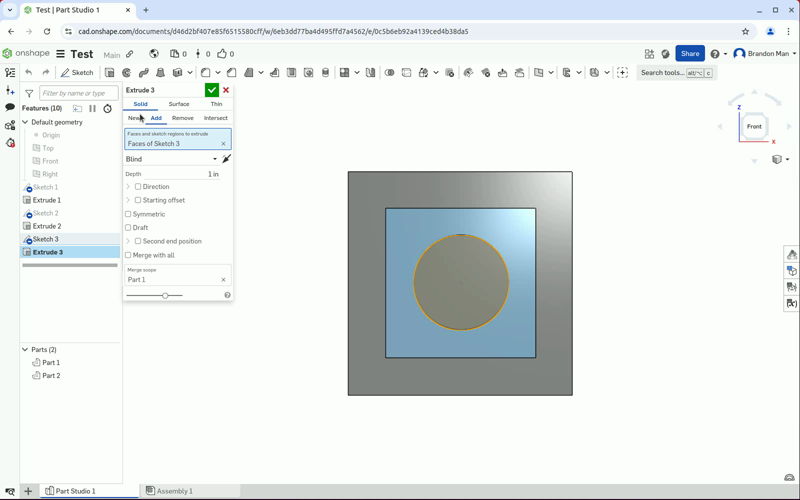
mouse_move(137, 120)
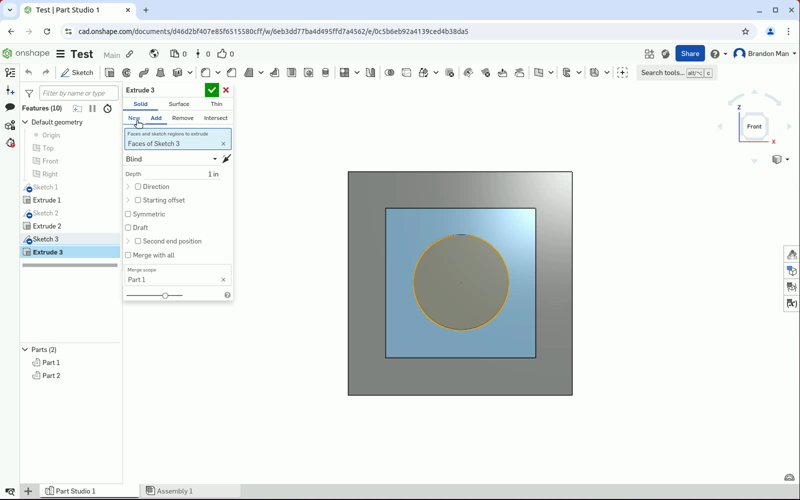
click(137, 120)
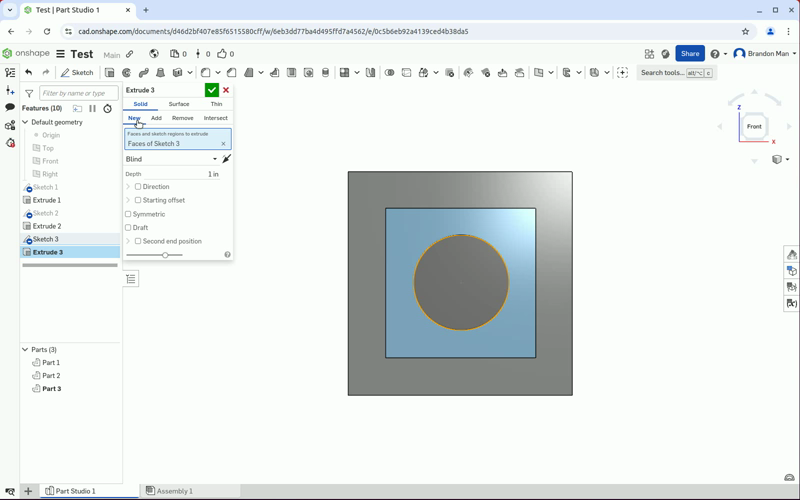
key(tab, 4)
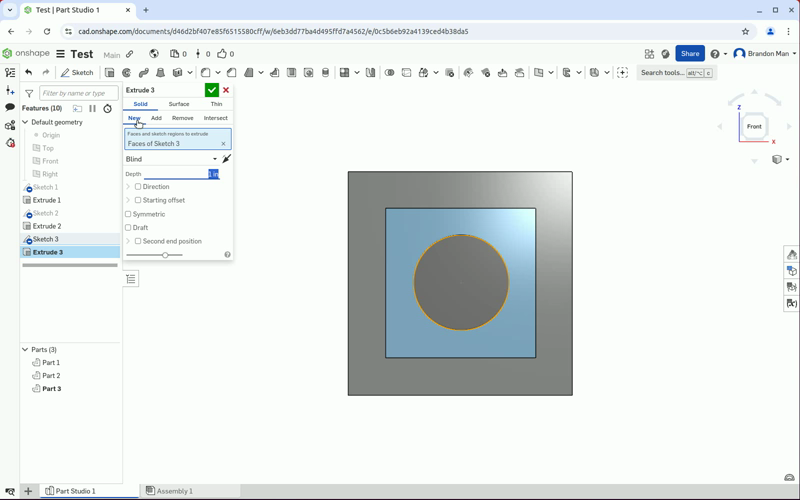
text(-15.405)
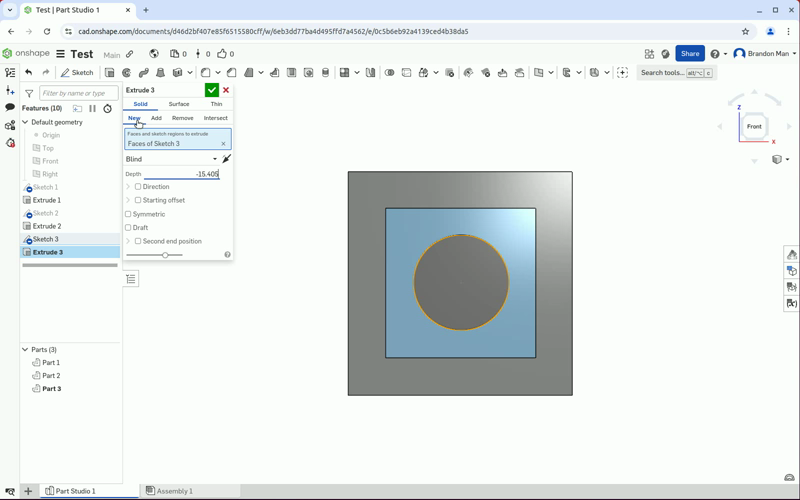
key(enter)
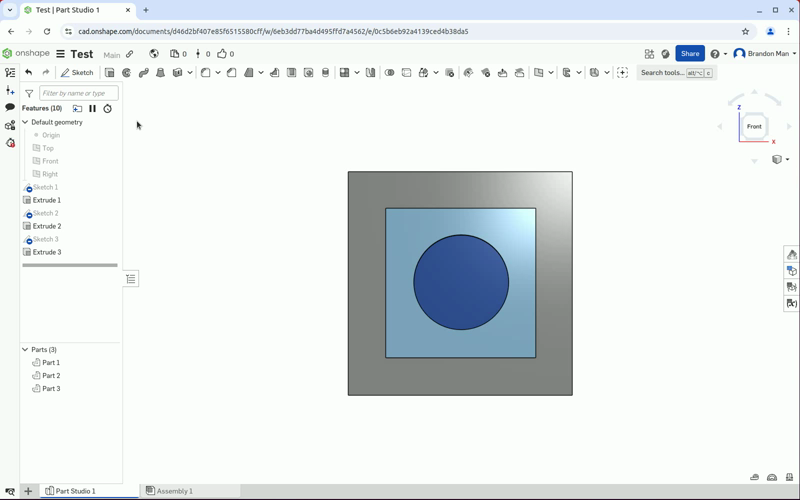
key(shift+h)
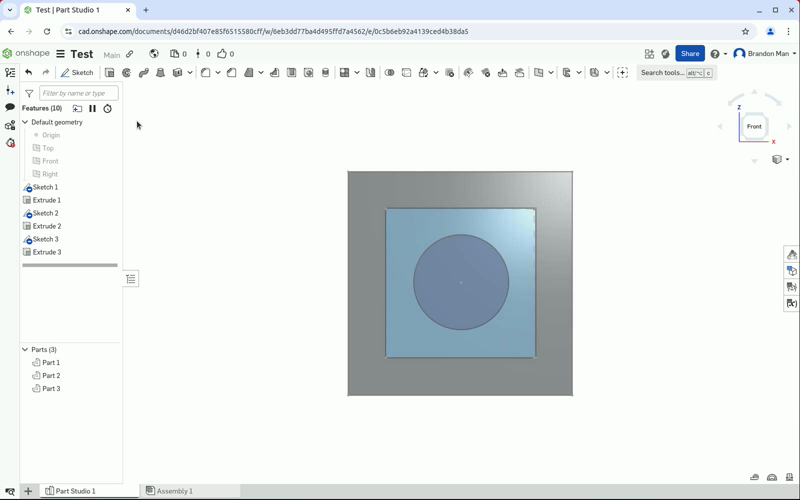
key(shift+h)
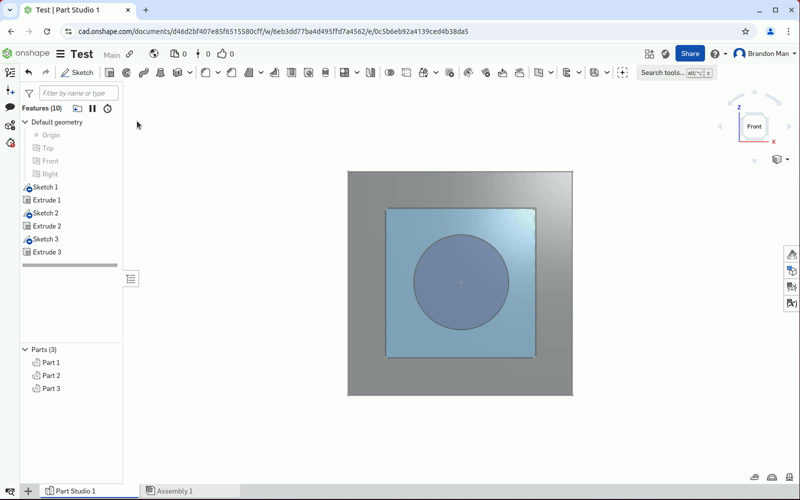
key(shift+7)
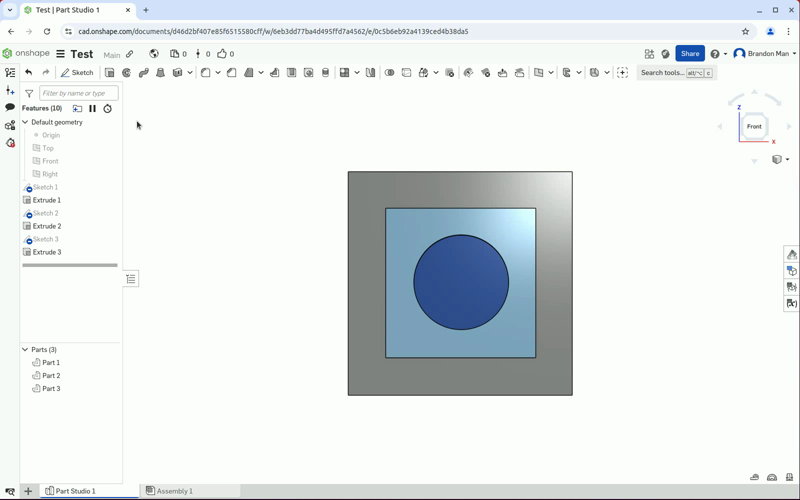
key(left, 2)
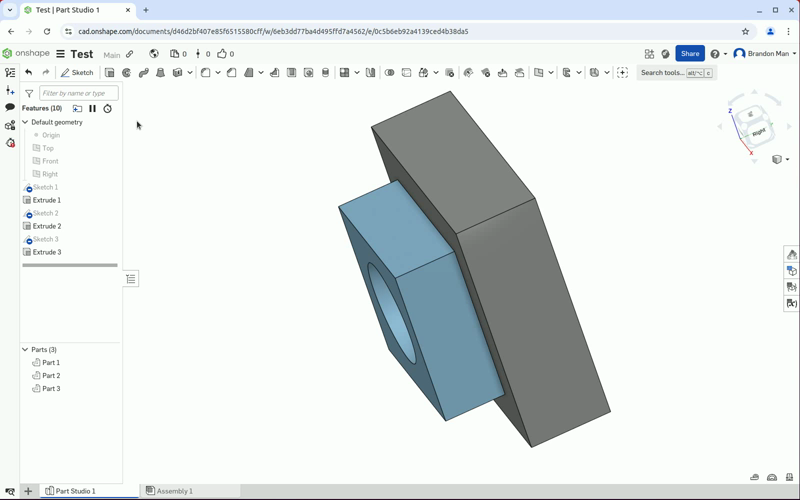
key(down, 2)
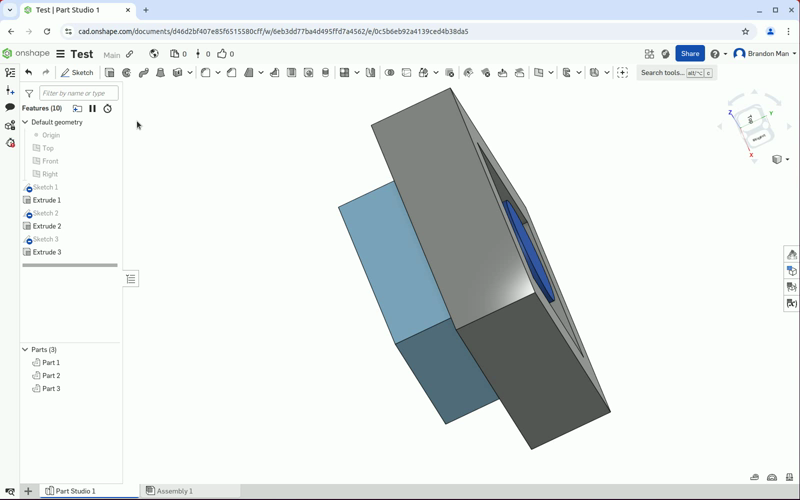
key(up, 2)
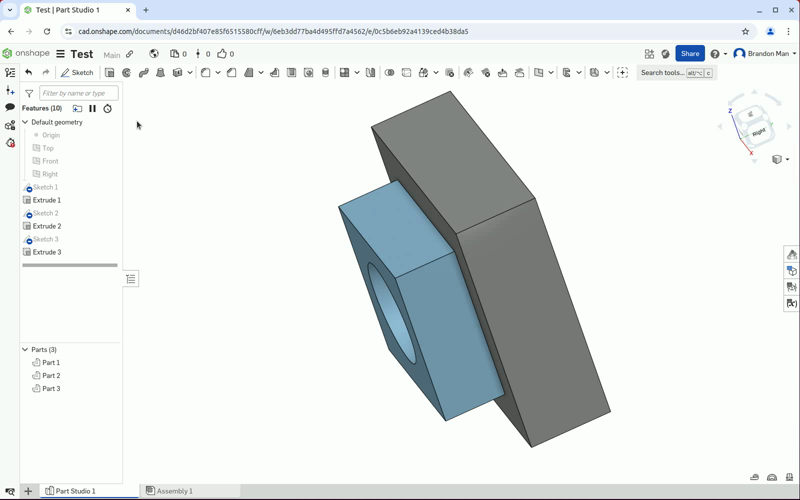
key(right, 2)
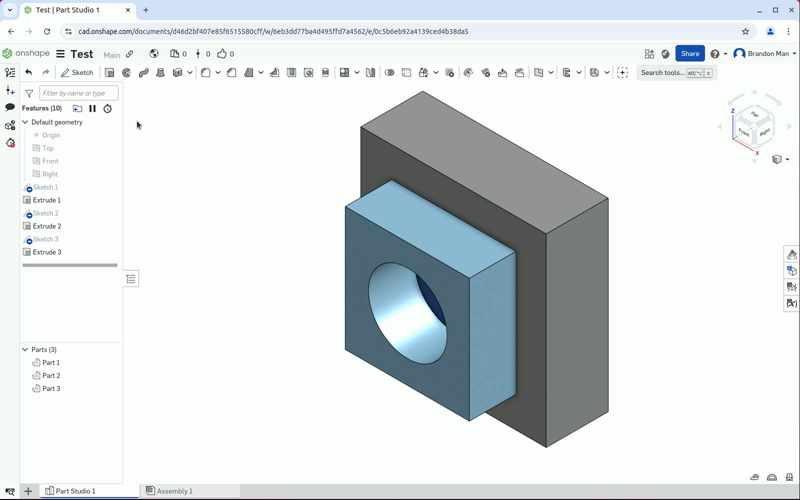
mouse_move(73, 189)
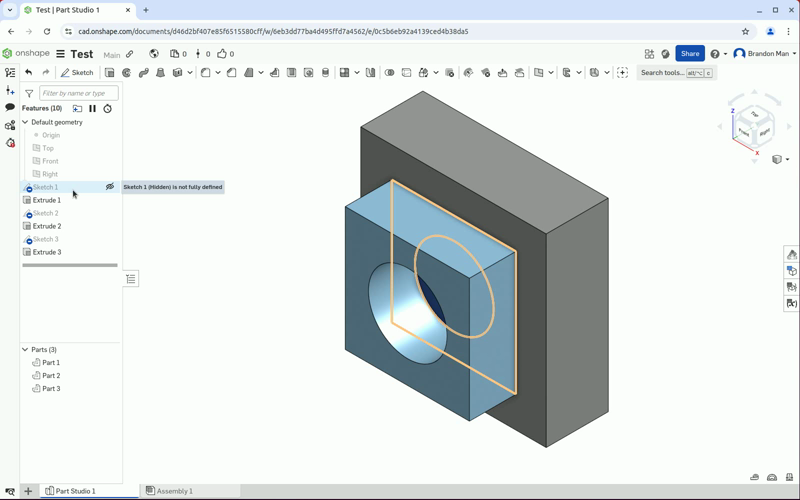
click(73, 189)